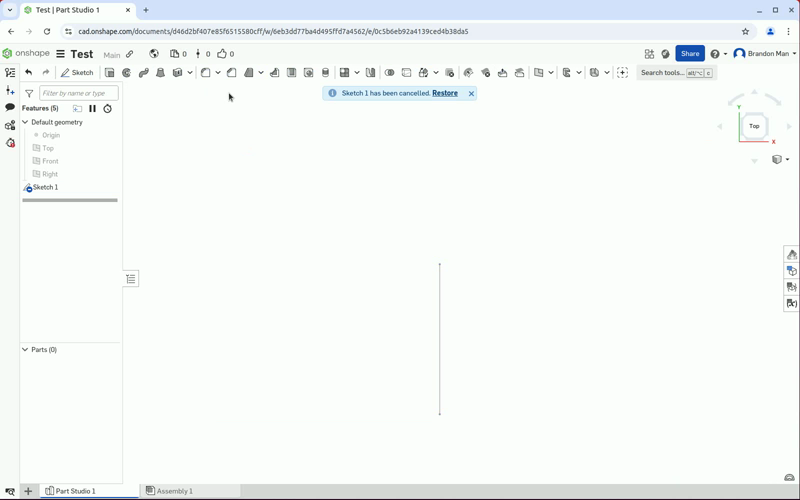
key(shift+h)
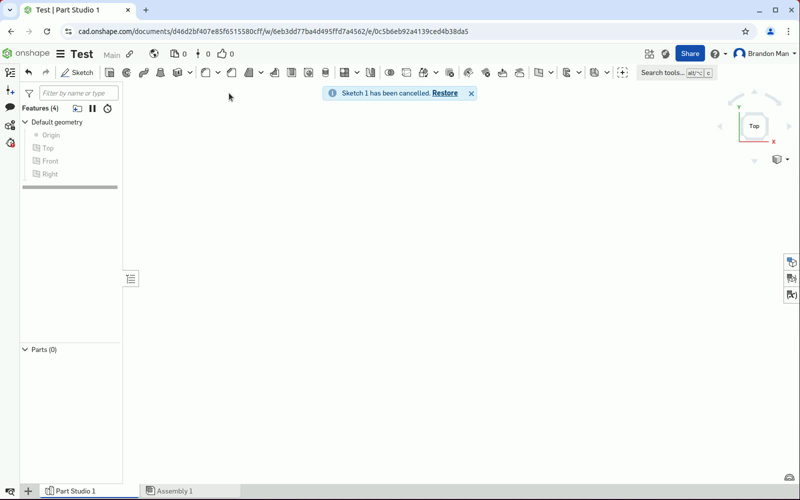
mouse_move(73, 352)
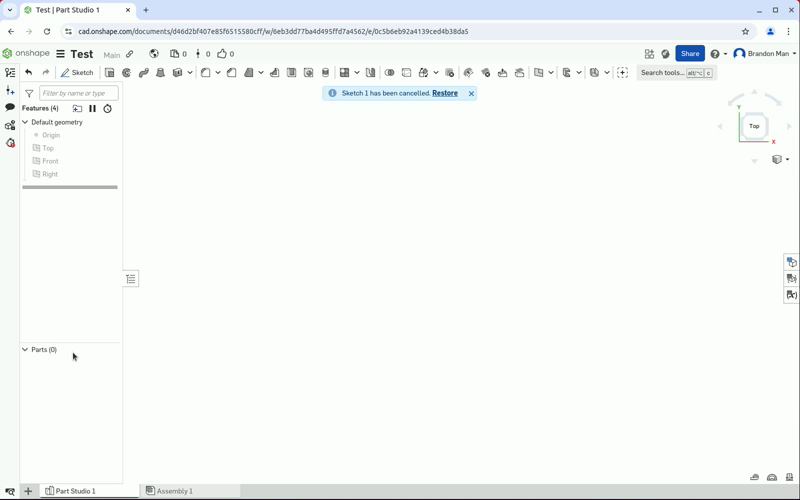
key(y)
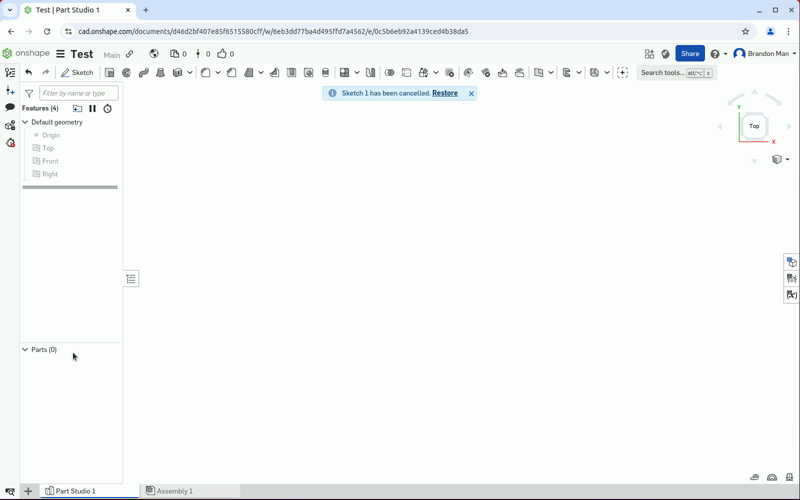
key(shift+p)
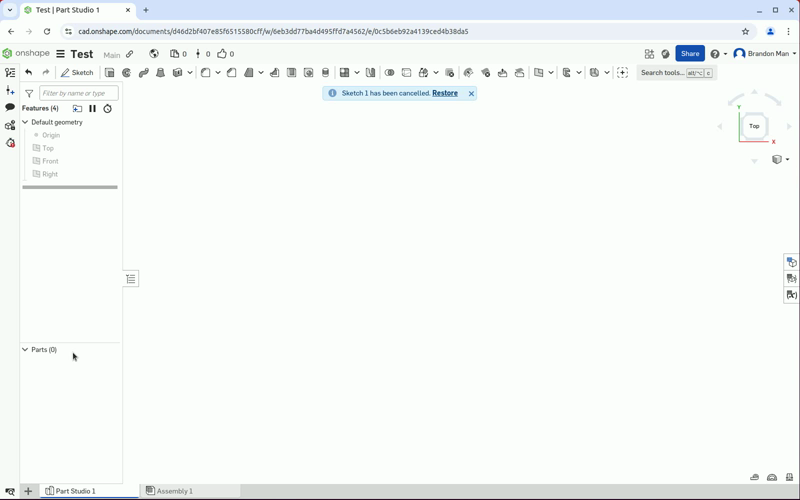
key(space)
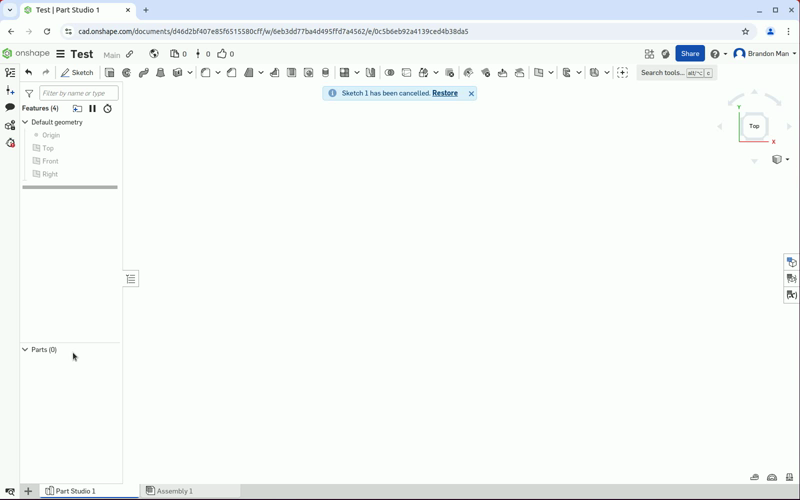
key_down(shift)
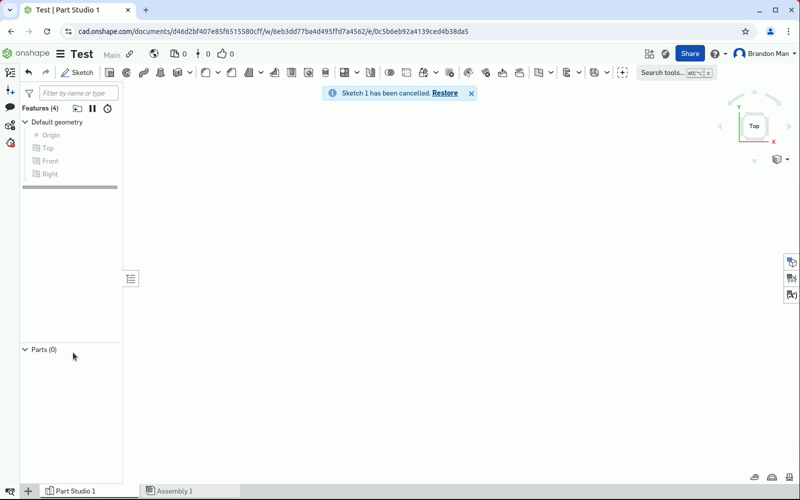
key(up)
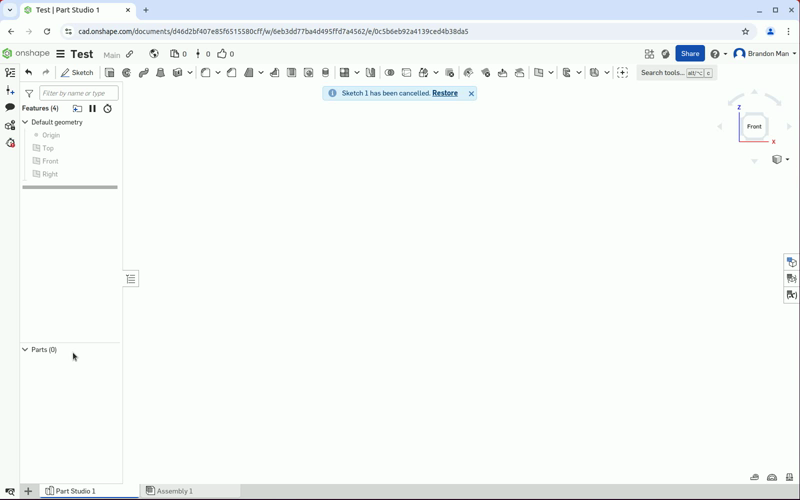
key_up(shift)
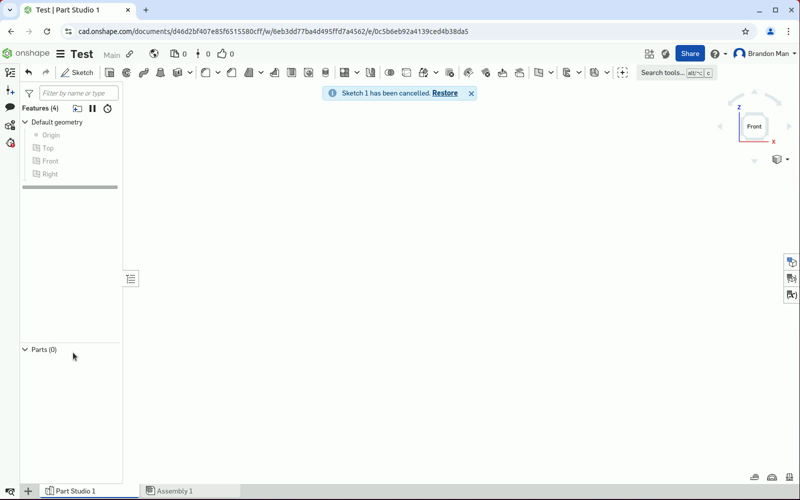
mouse_move(73, 352)
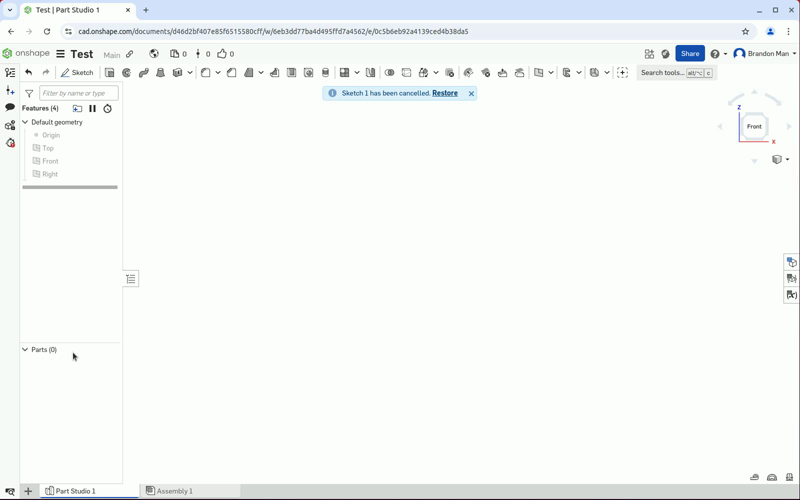
key(shift+y)
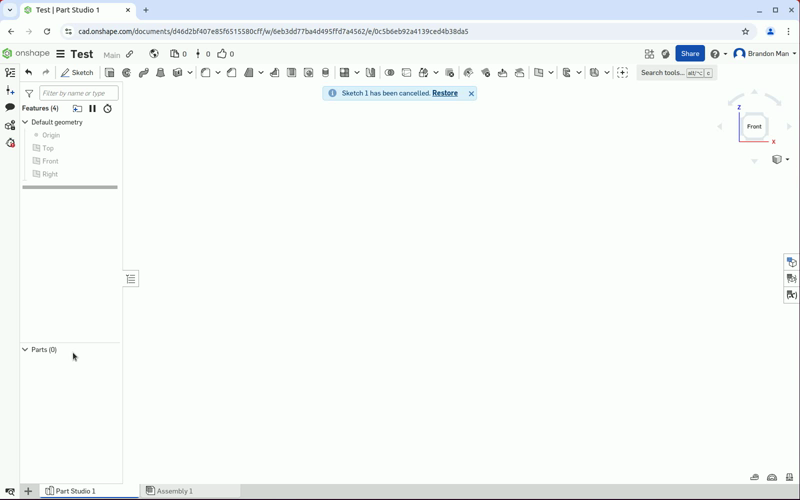
key(shift+s)
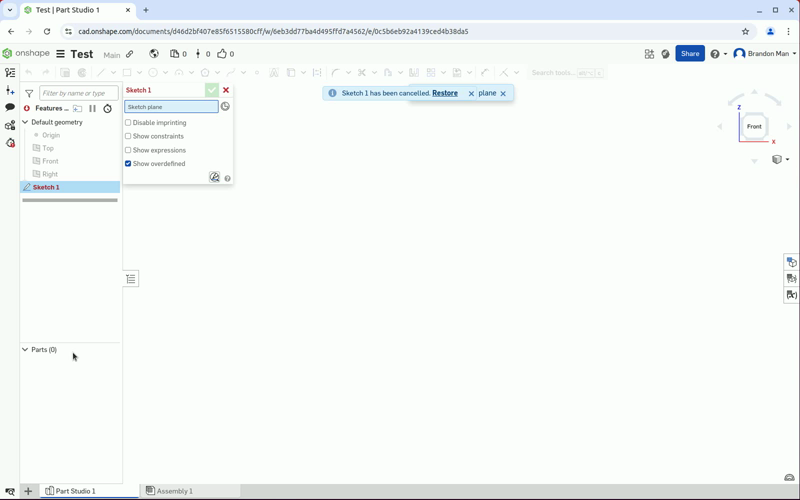
mouse_move(73, 163)
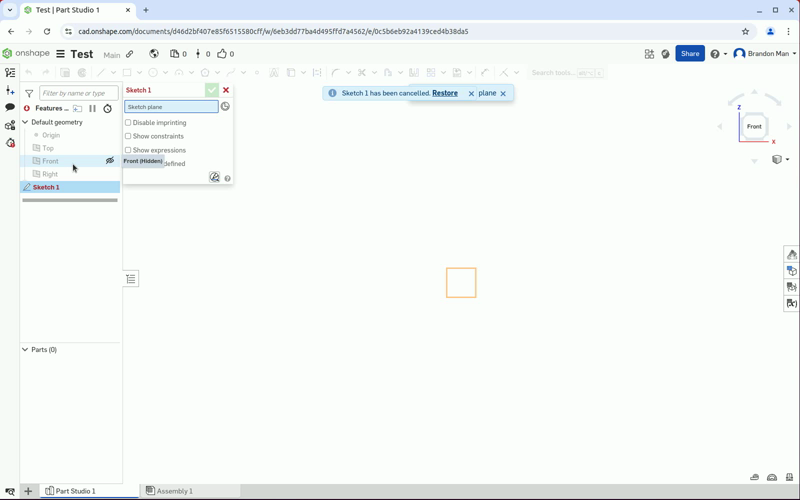
click(73, 163)
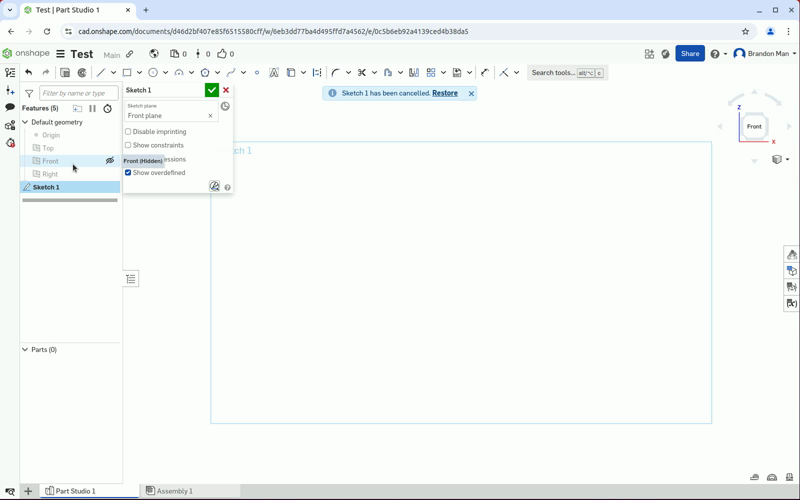
mouse_move(73, 352)
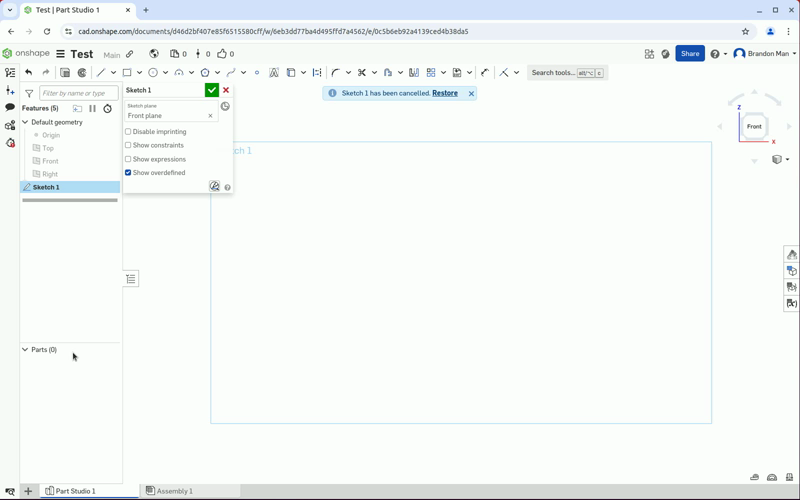
key(y)
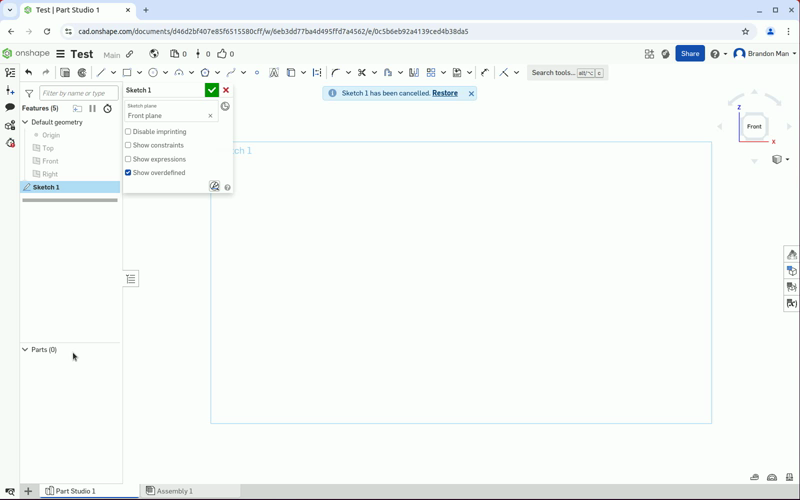
key(l)
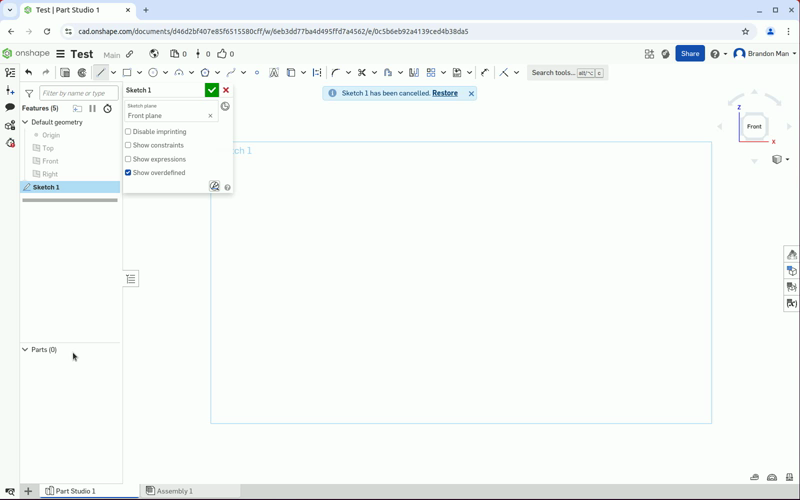
key_down(shift)
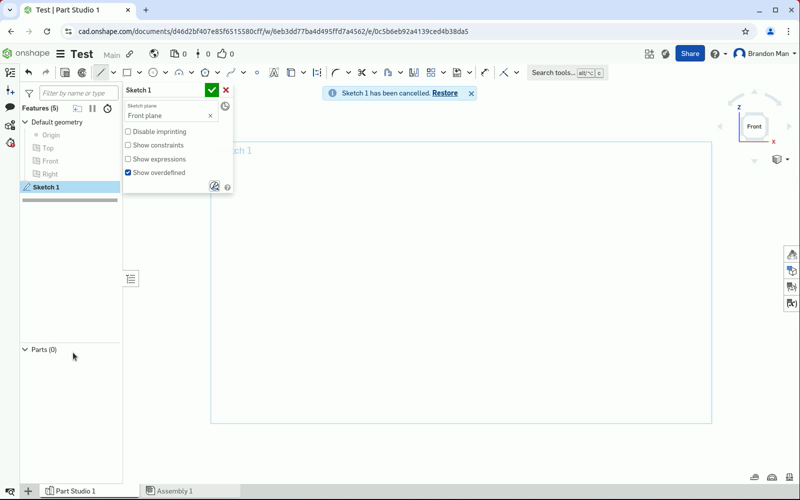
mouse_move(418, 334)
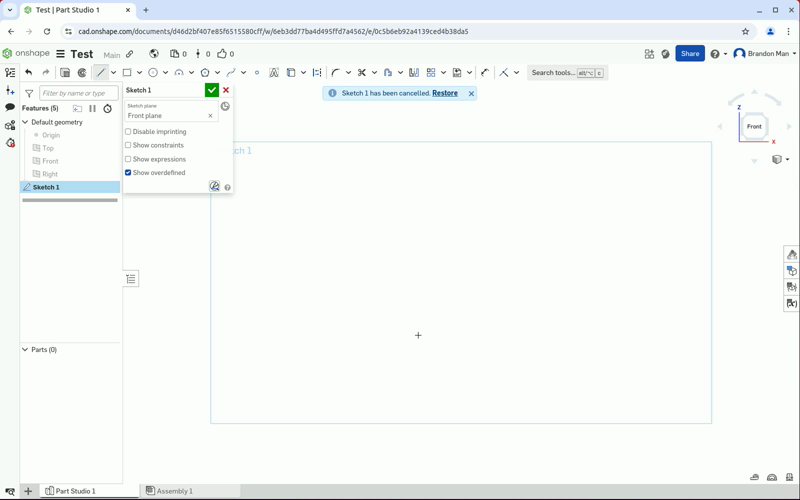
click(418, 334)
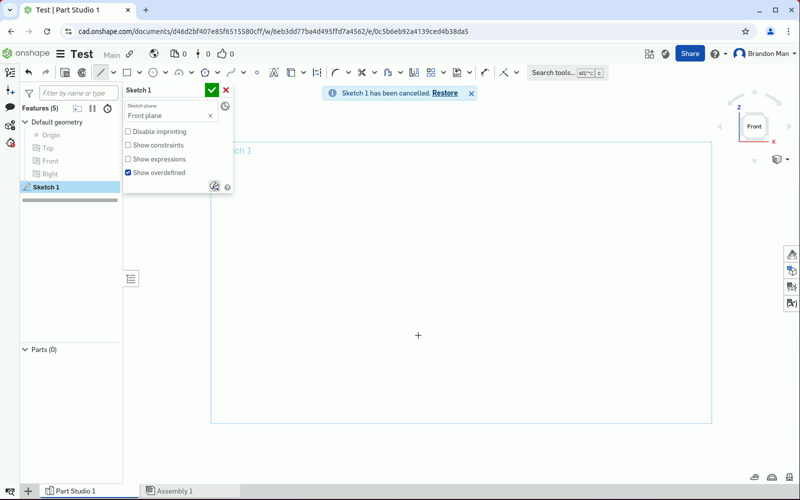
key_up(shift)
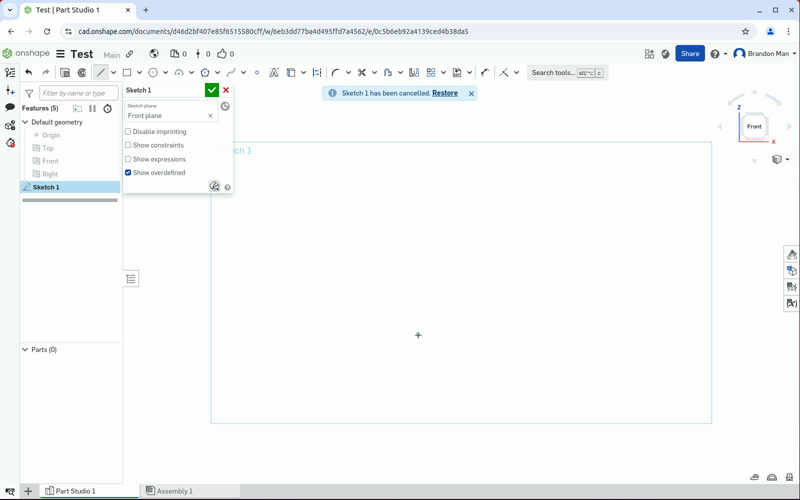
key_down(shift)
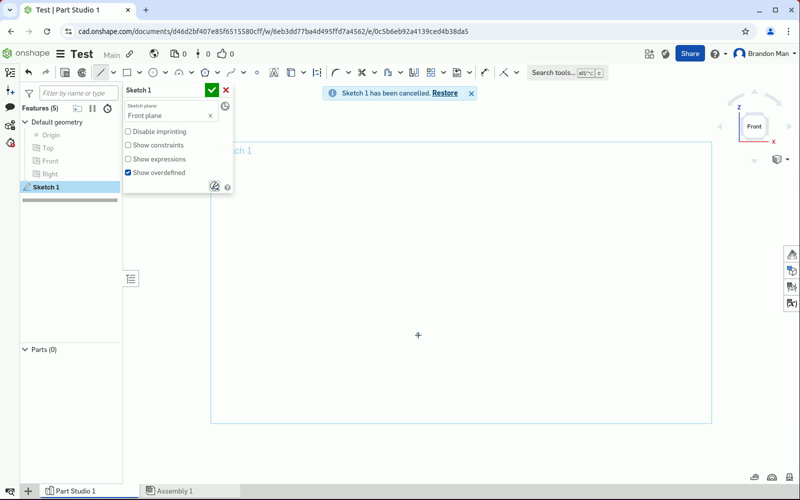
mouse_move(570, 334)
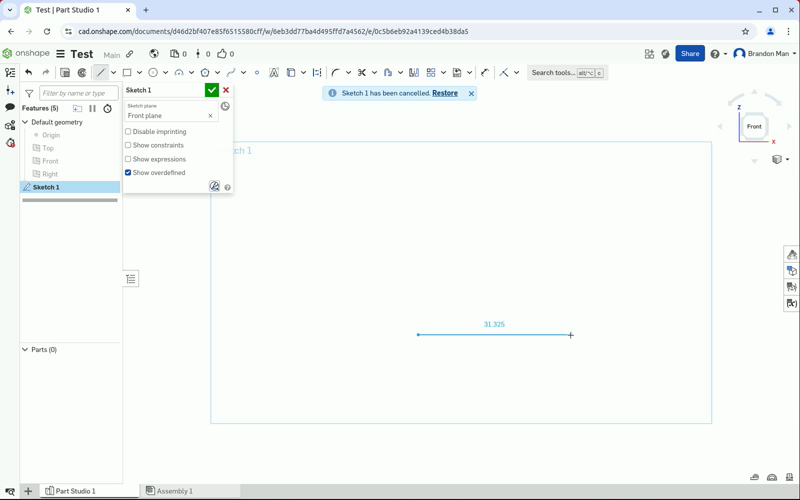
click(570, 334)
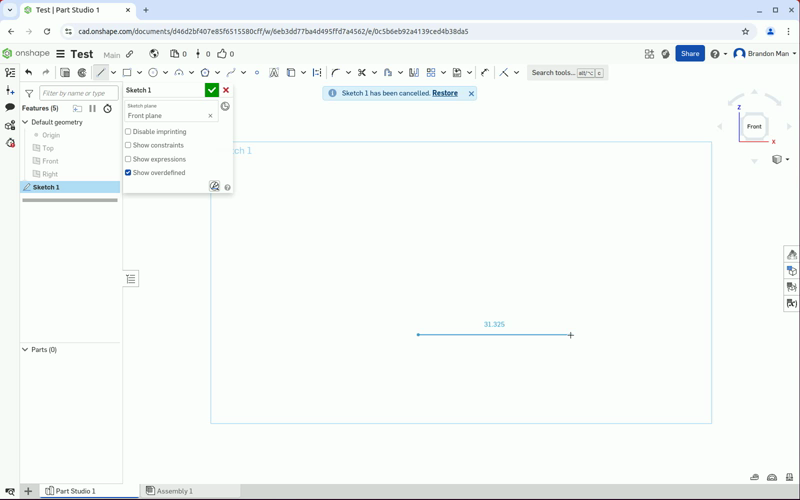
key_up(shift)
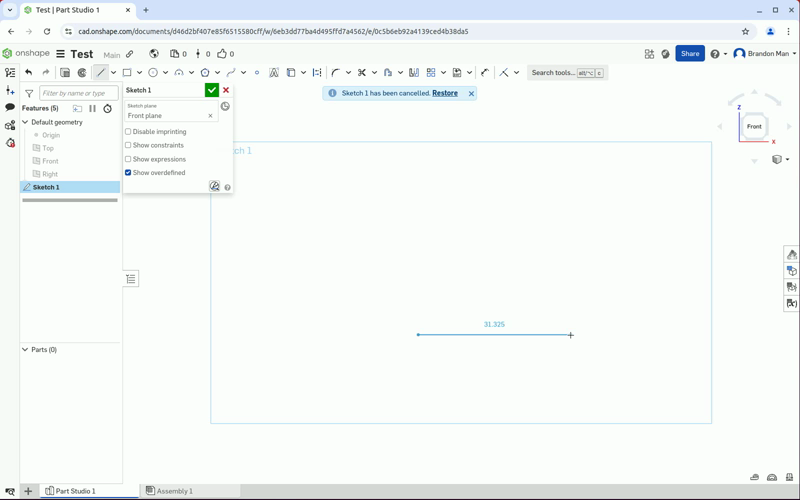
key_down(shift)
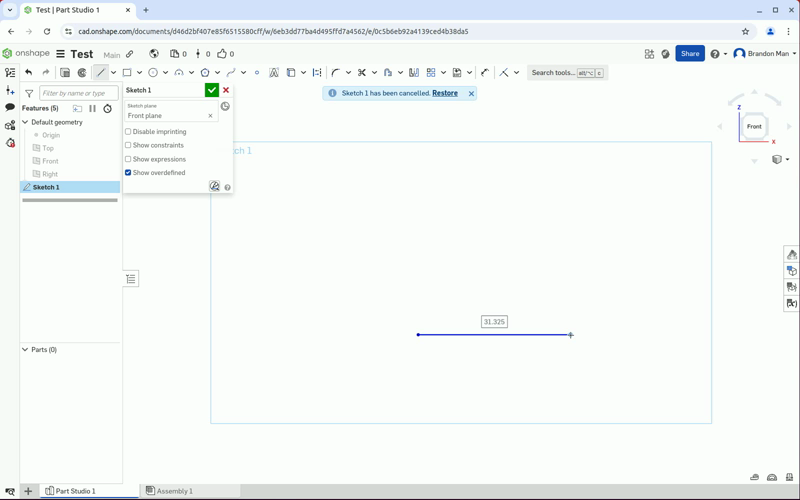
mouse_move(466, 244)
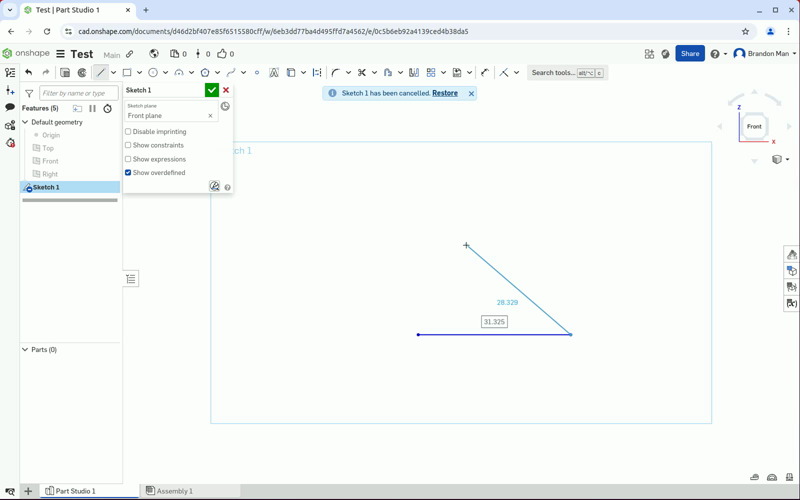
click(466, 244)
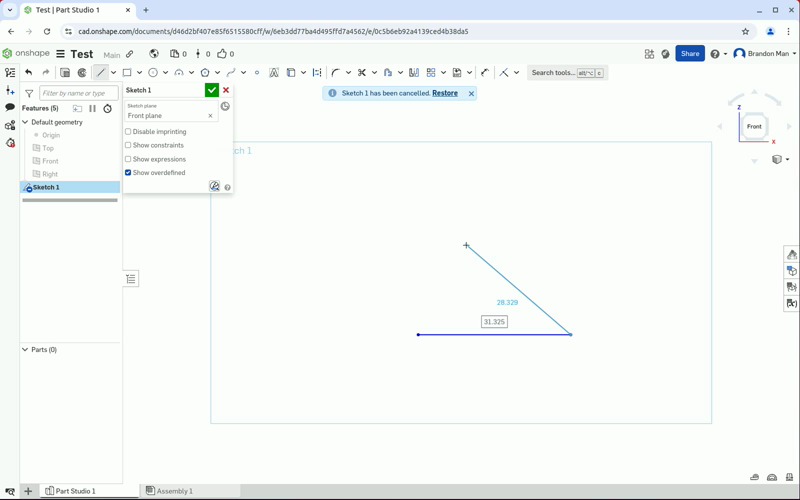
key_up(shift)
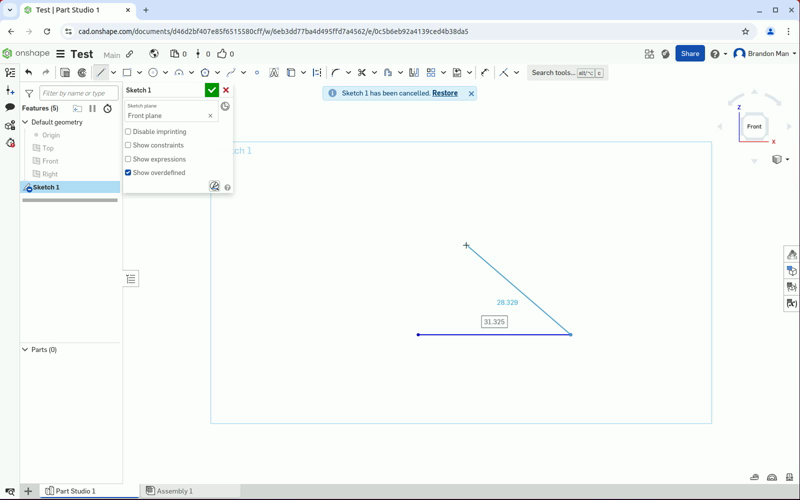
key_down(shift)
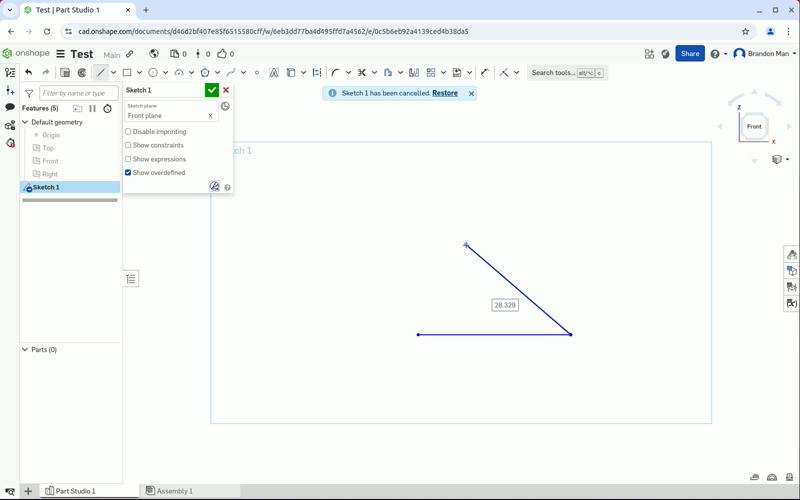
mouse_move(496, 244)
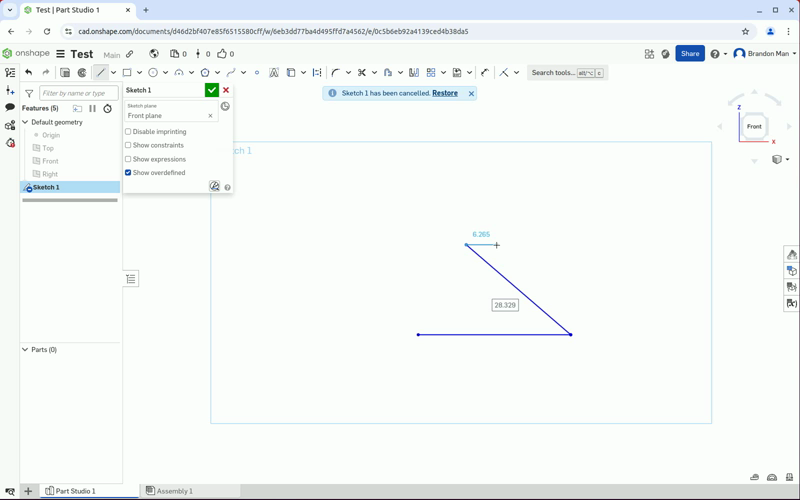
mouse_move(418, 244)
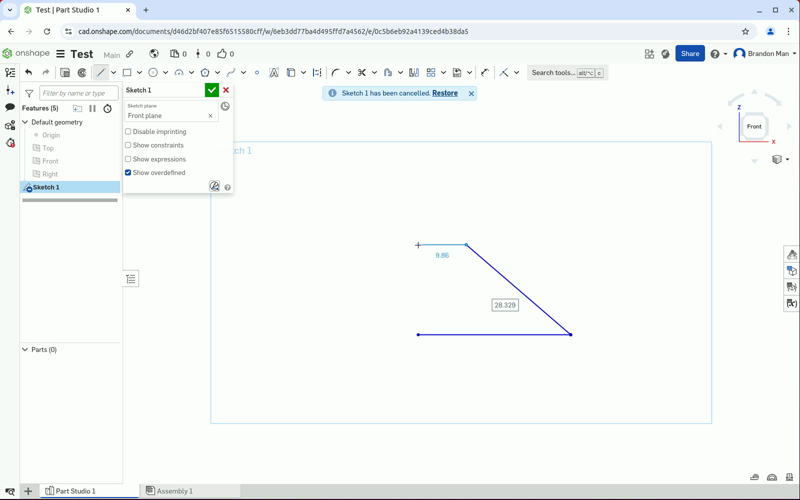
click(418, 244)
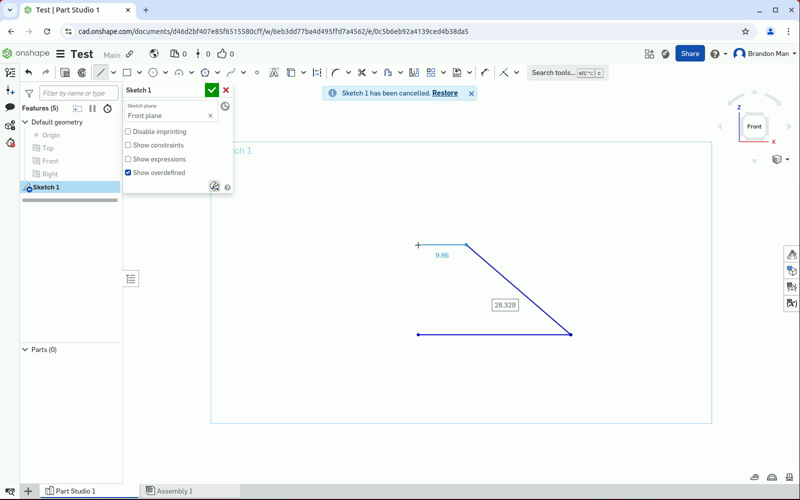
key_up(shift)
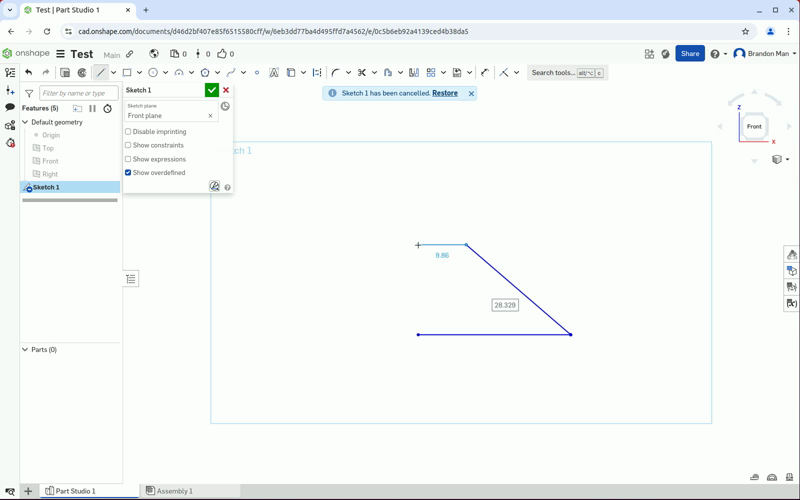
key_down(shift)
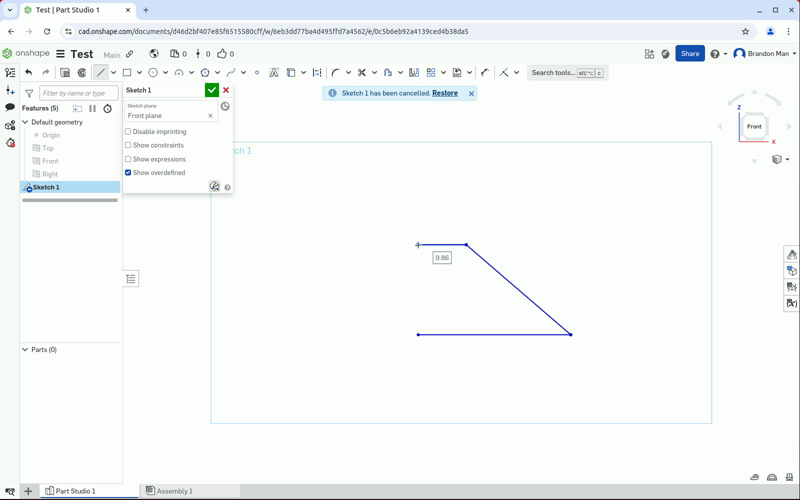
mouse_move(418, 334)
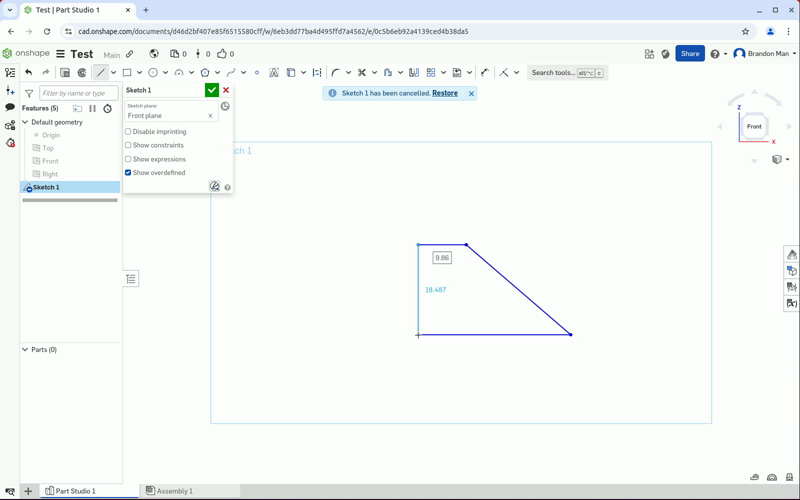
key_up(shift)
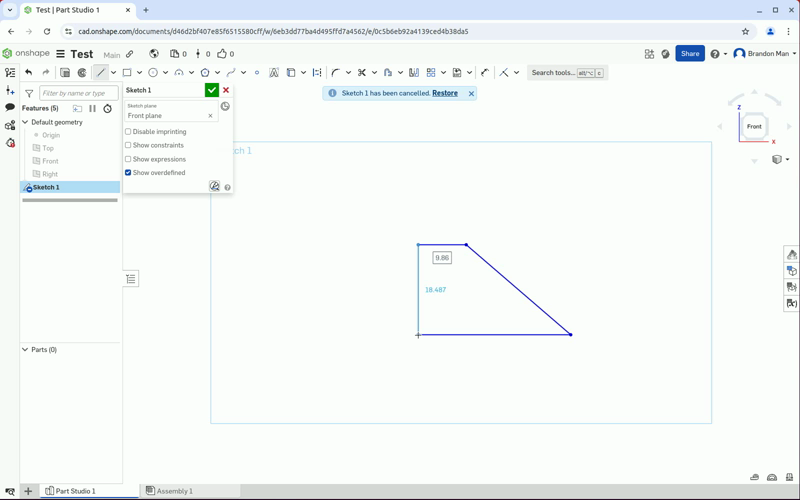
click(418, 334)
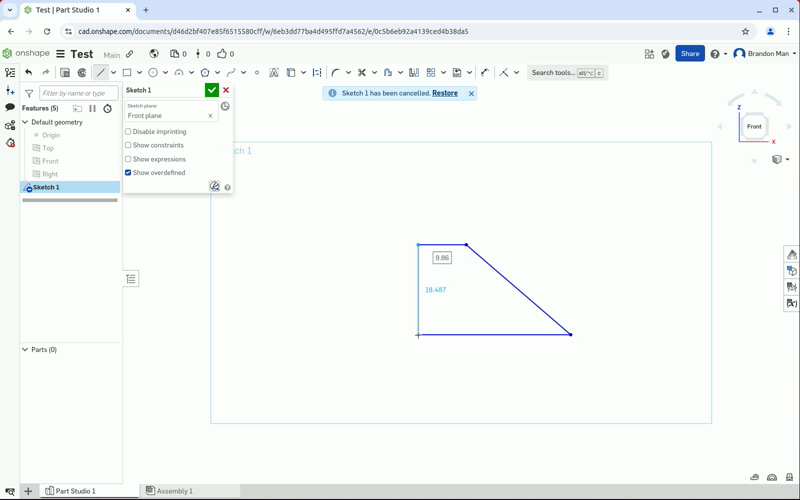
key(esc)
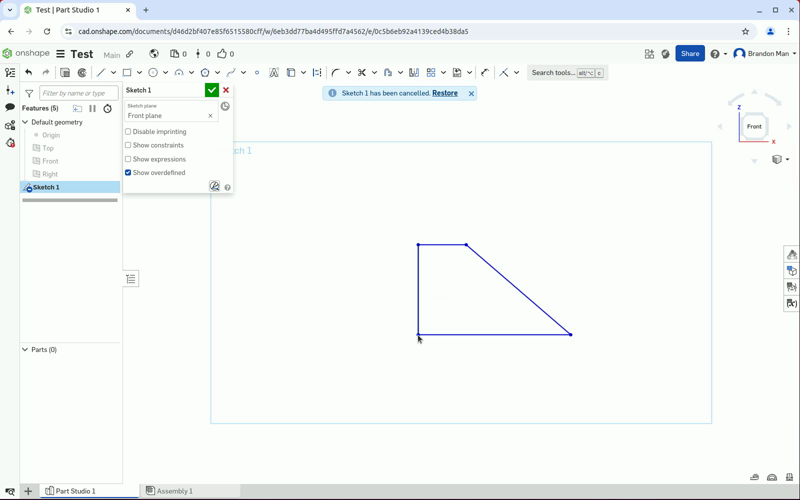
mouse_move(436, 317)
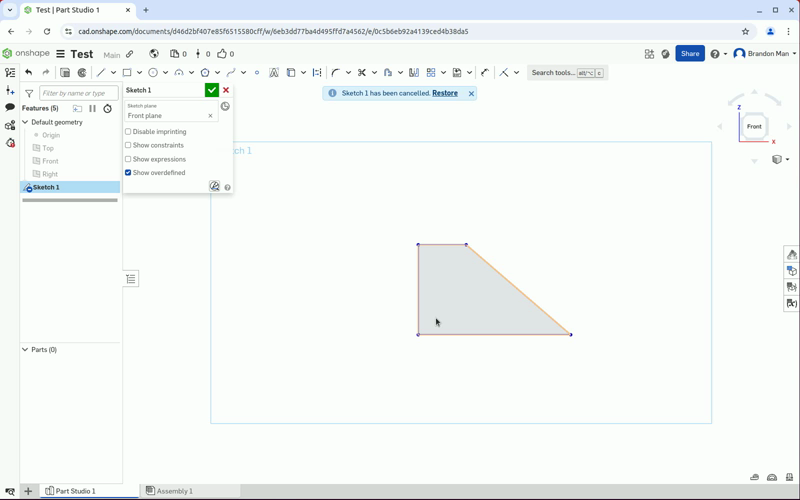
click(436, 317)
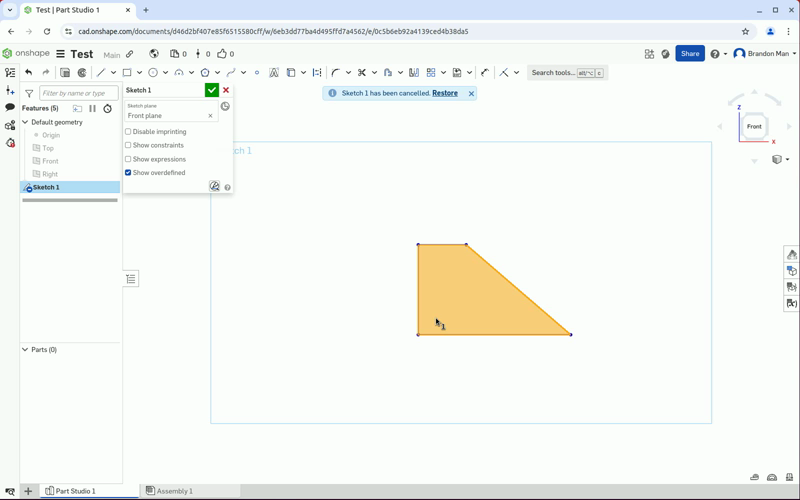
mouse_move(73, 352)
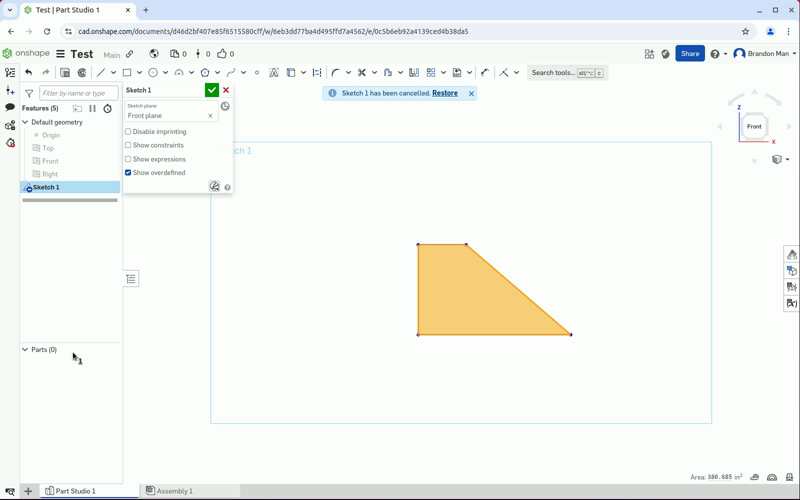
key(shift+y)
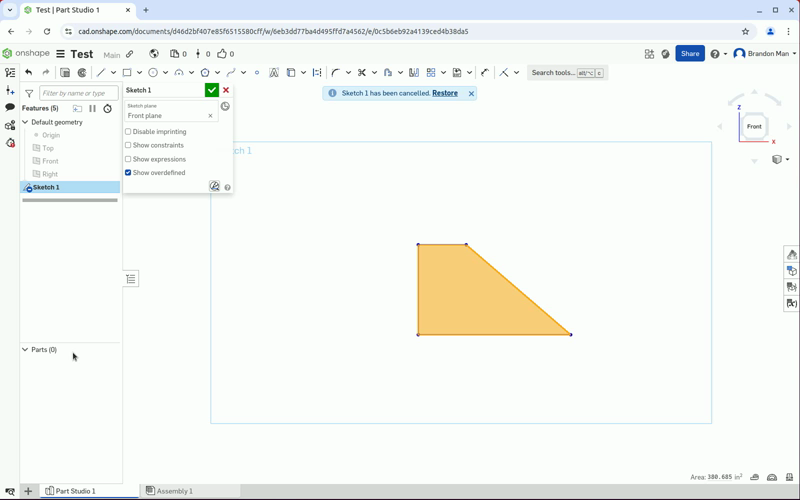
key(shift+e)
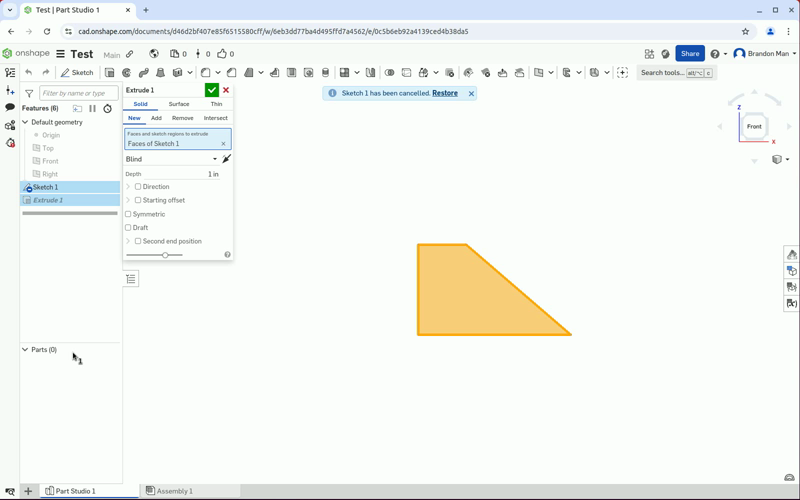
mouse_move(143, 106)
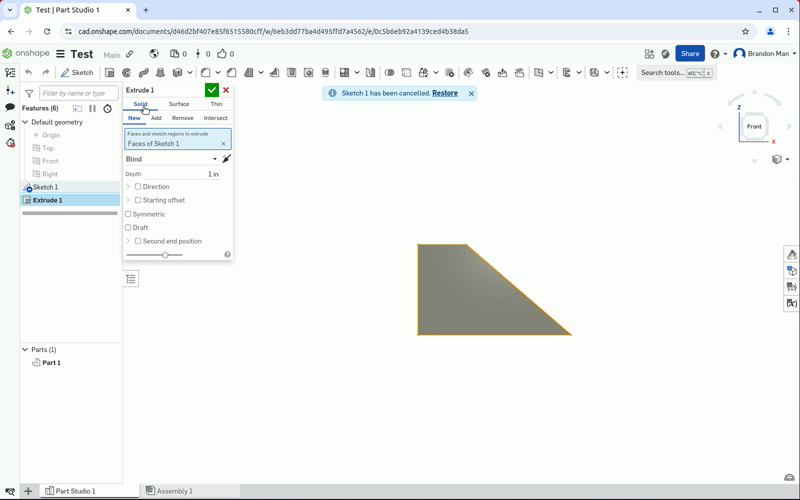
click(143, 106)
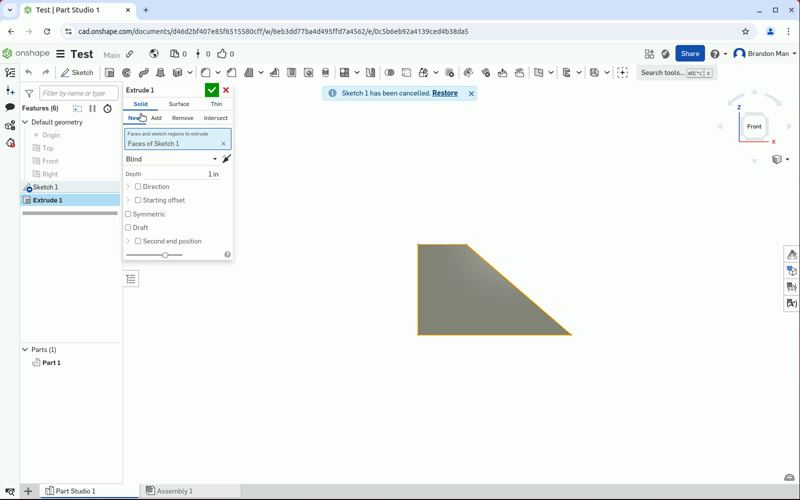
mouse_move(137, 120)
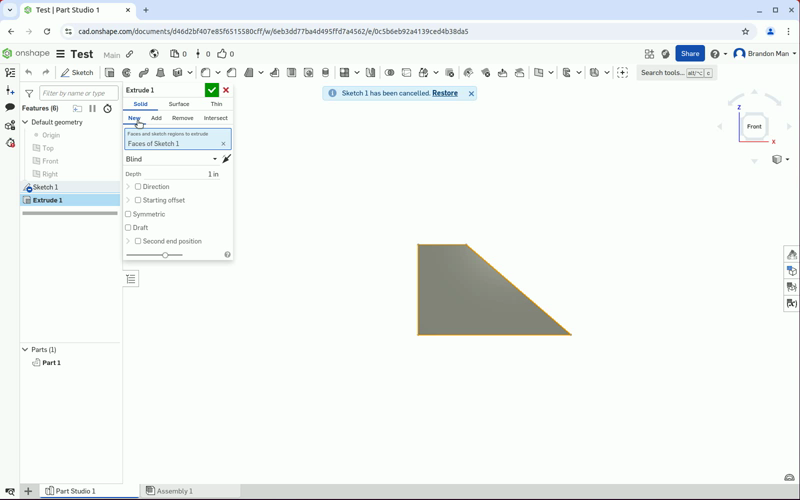
click(137, 120)
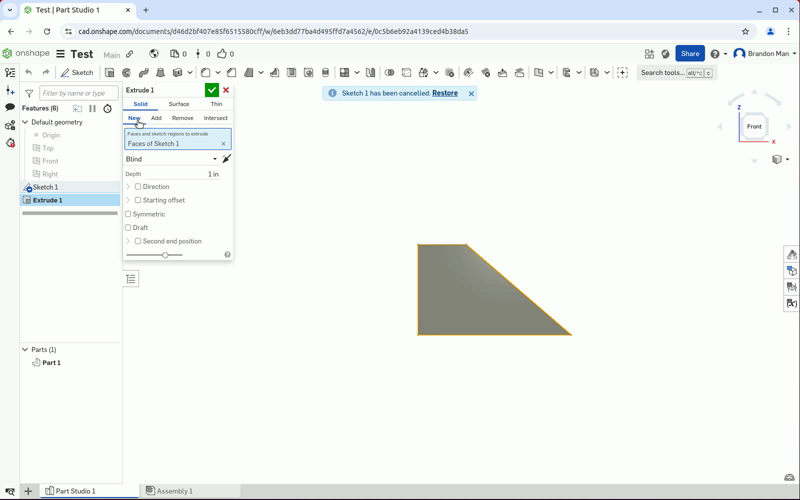
key(tab, 4)
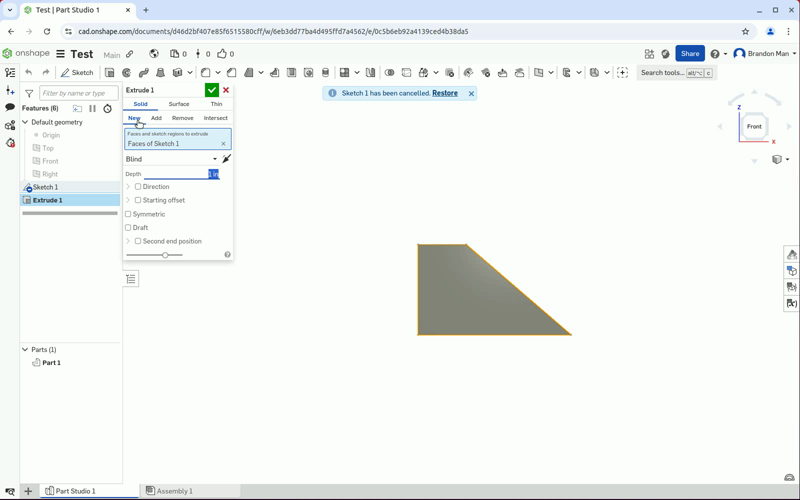
text(23.108)
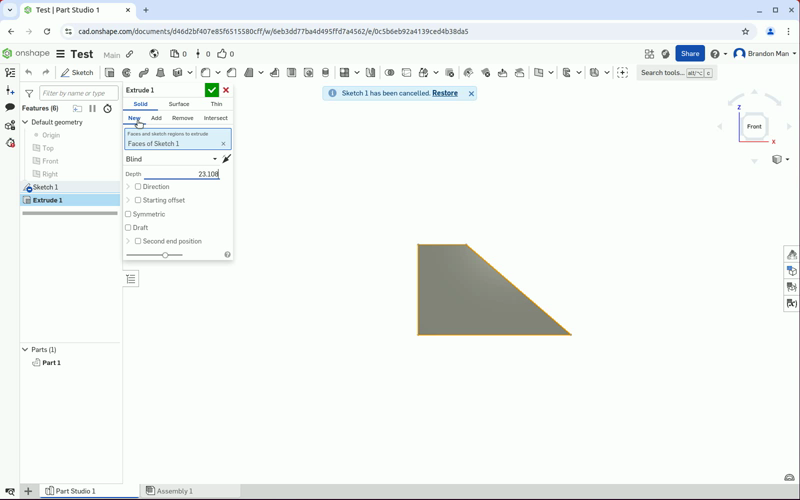
key(enter)
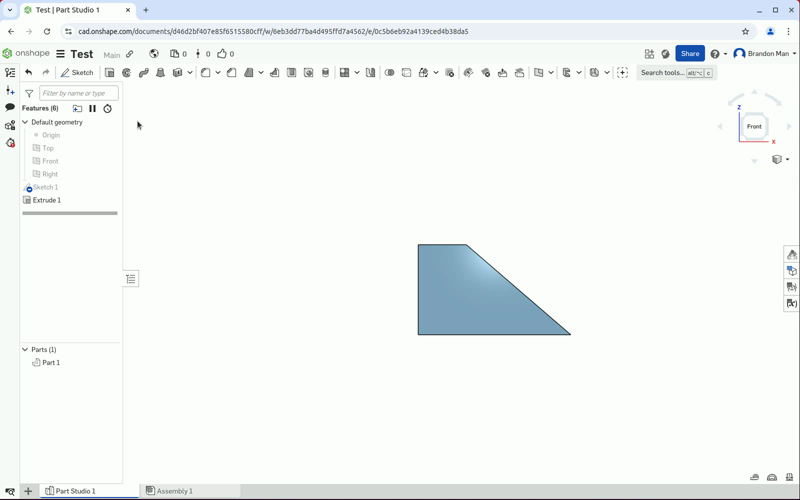
key(shift+h)
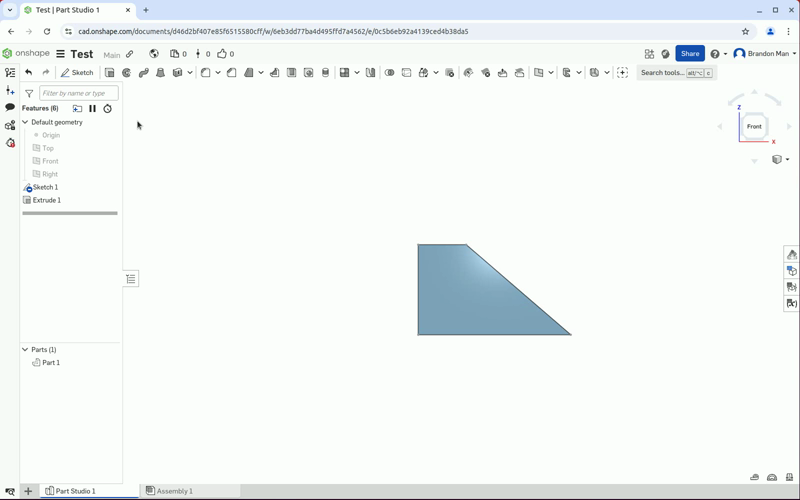
key(shift+h)
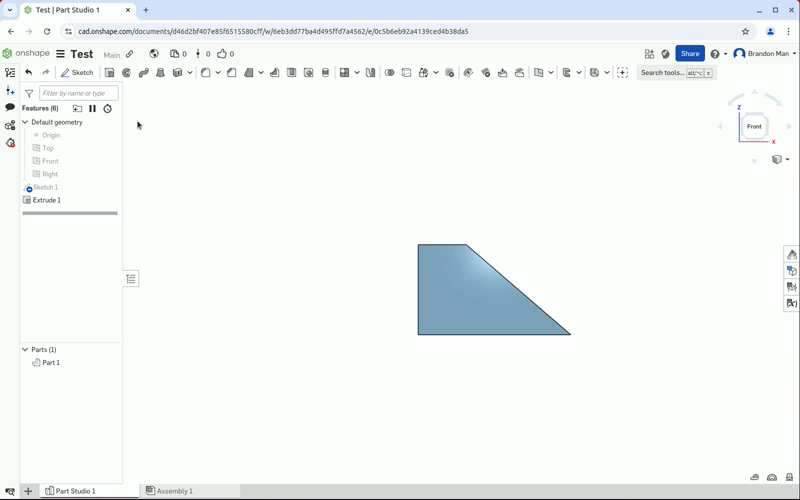
mouse_move(73, 189)
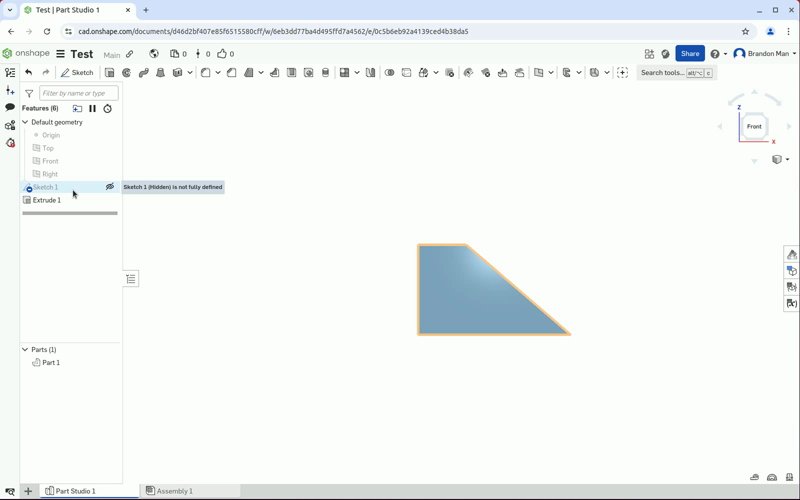
click(73, 189)
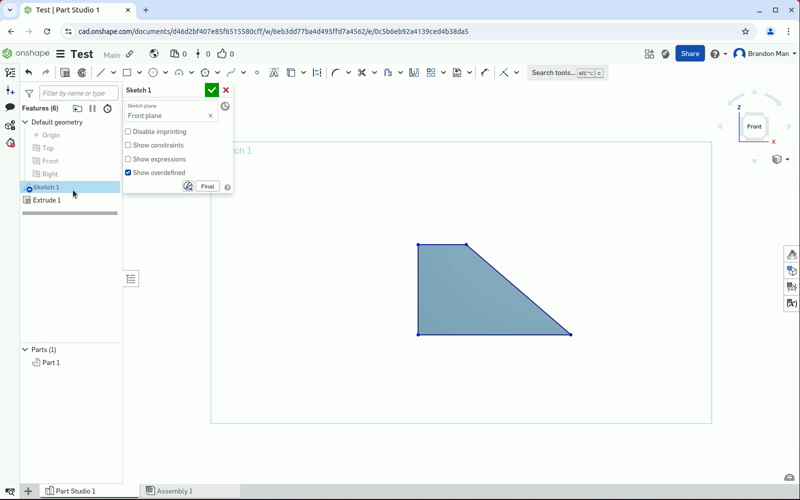
mouse_move(229, 92)
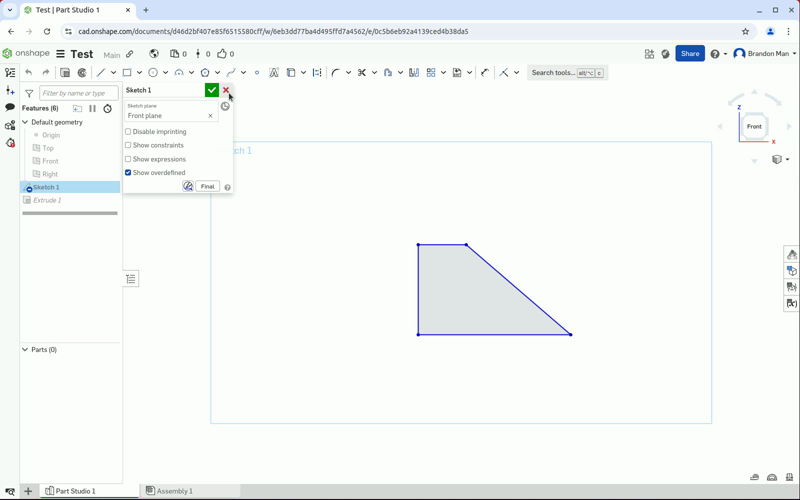
click(229, 92)
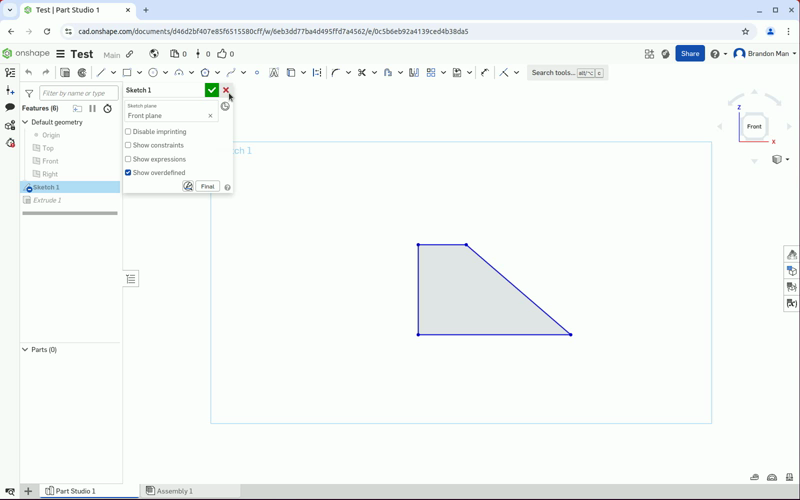
key(shift+s)
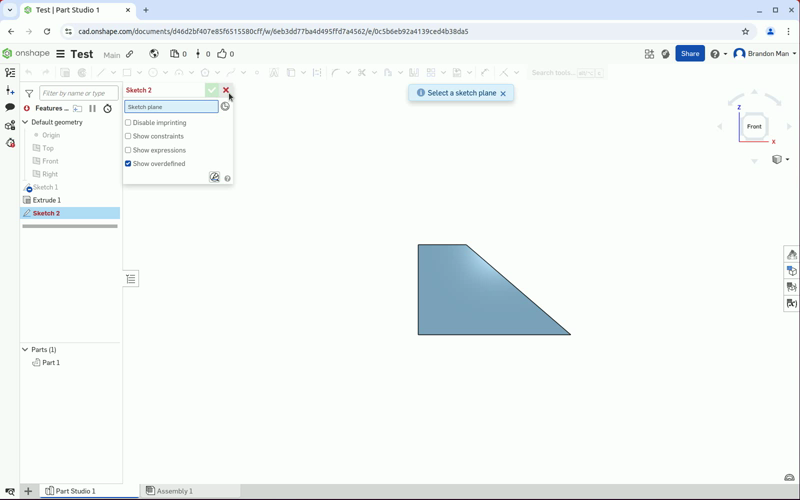
mouse_move(73, 163)
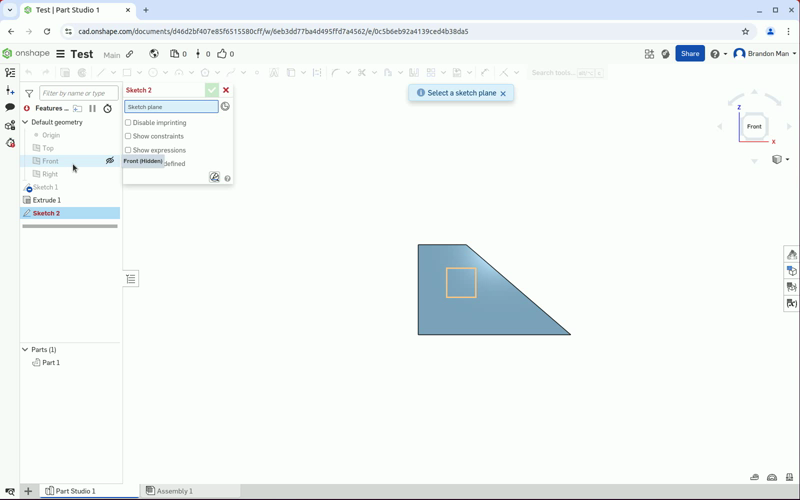
click(73, 163)
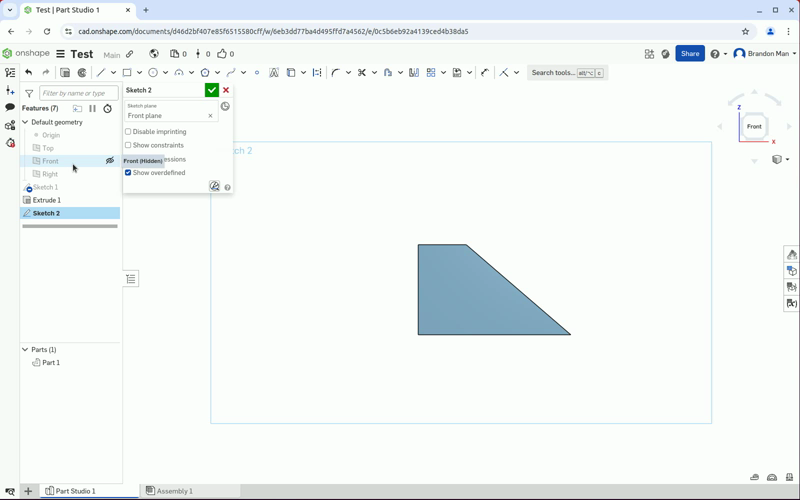
mouse_move(73, 352)
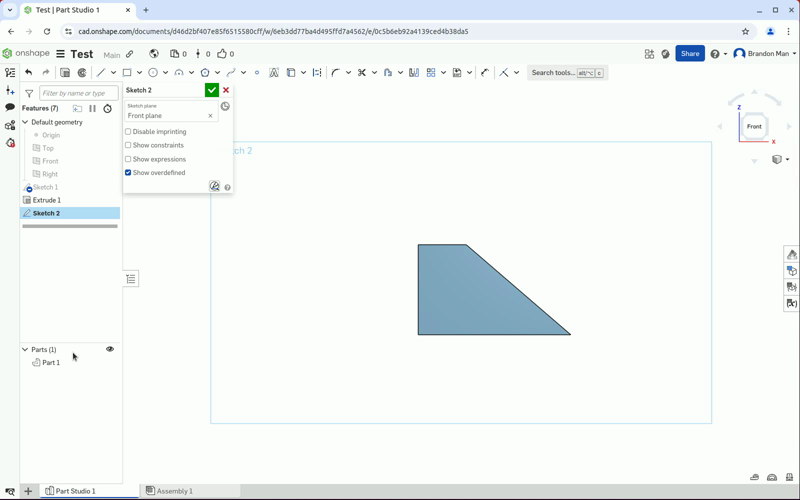
key(y)
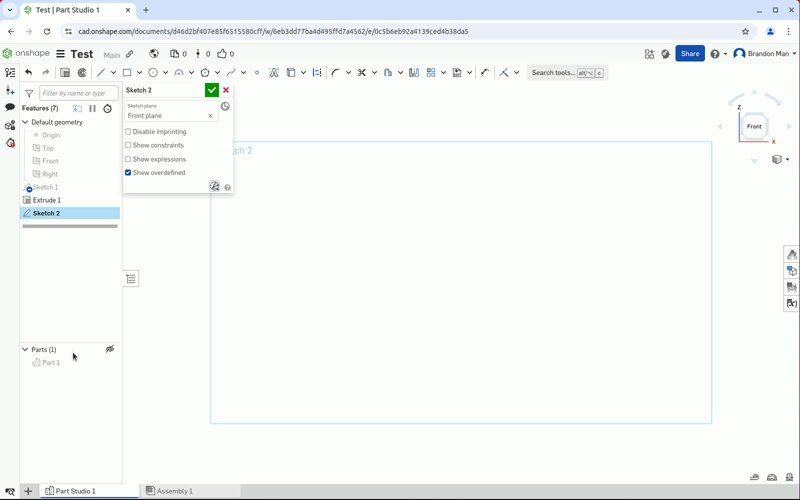
key(l)
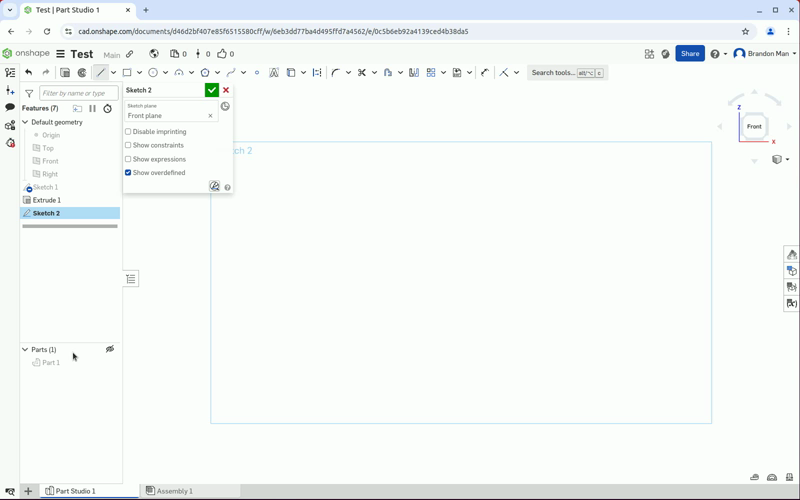
key_down(shift)
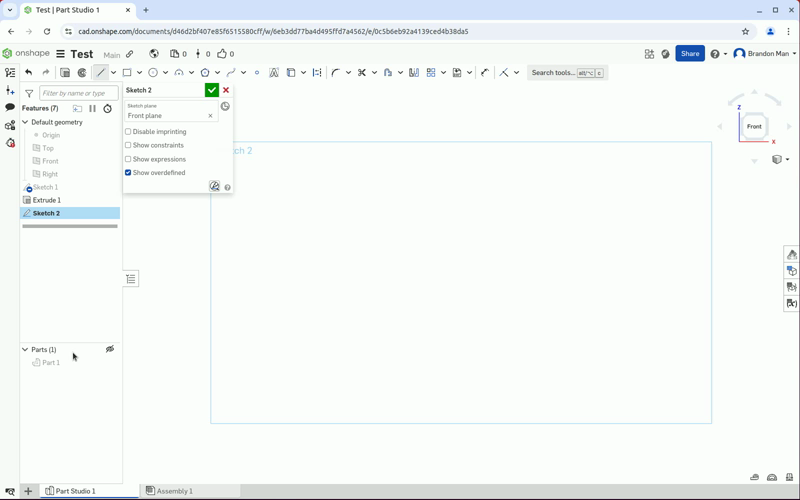
mouse_move(418, 334)
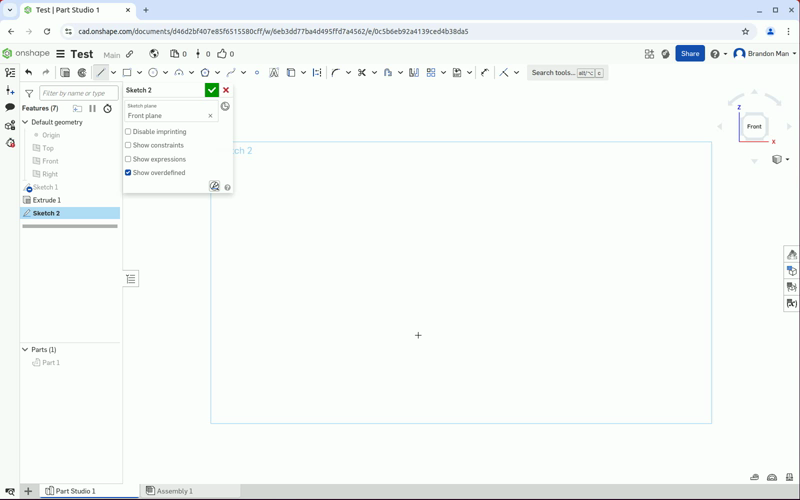
click(418, 334)
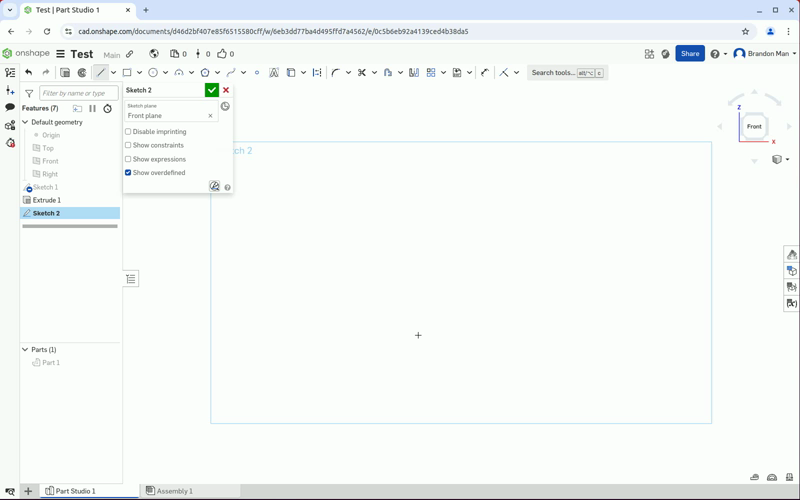
key_up(shift)
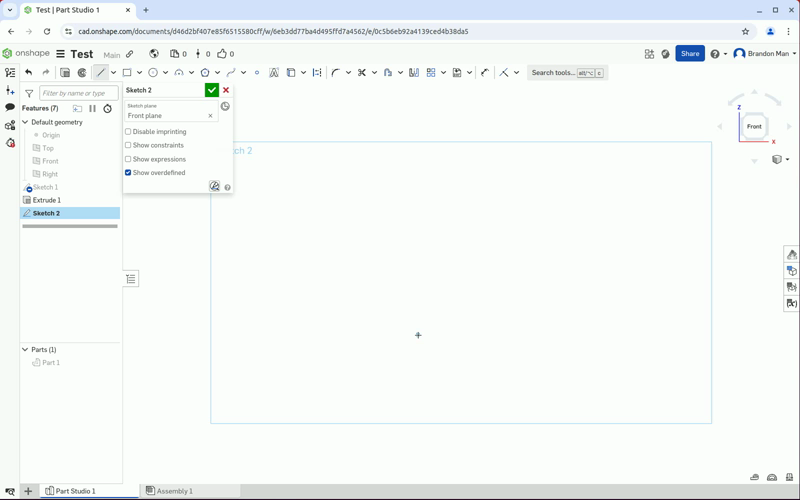
key_down(shift)
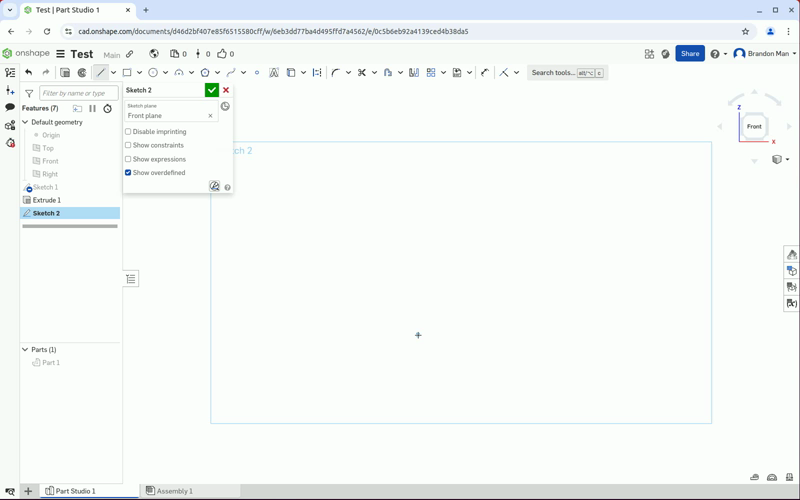
mouse_move(569, 334)
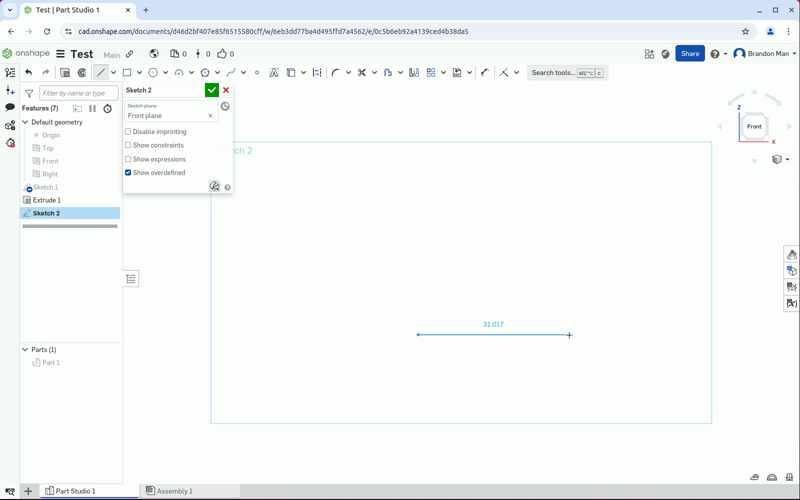
click(569, 334)
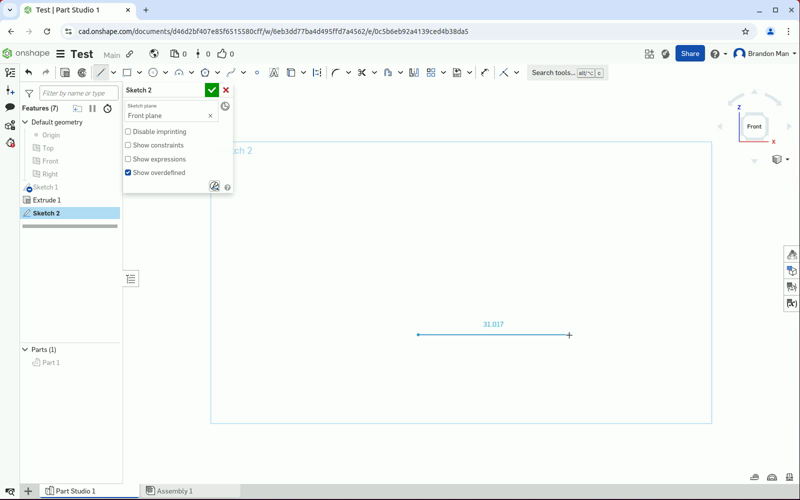
key_up(shift)
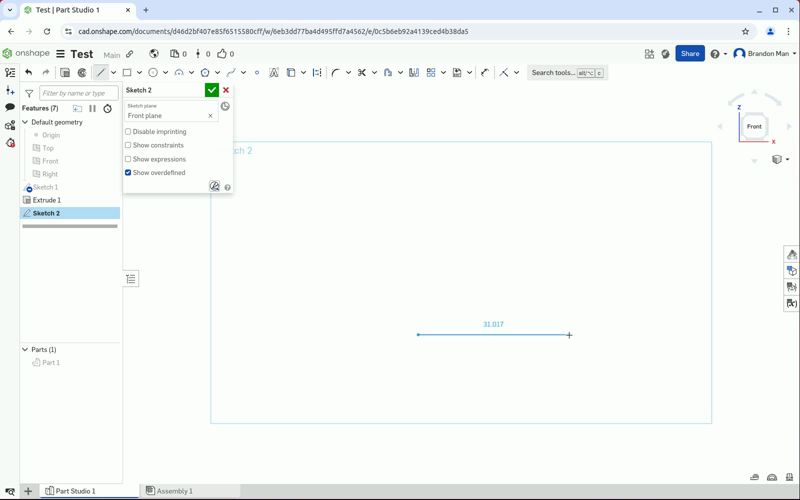
key_down(shift)
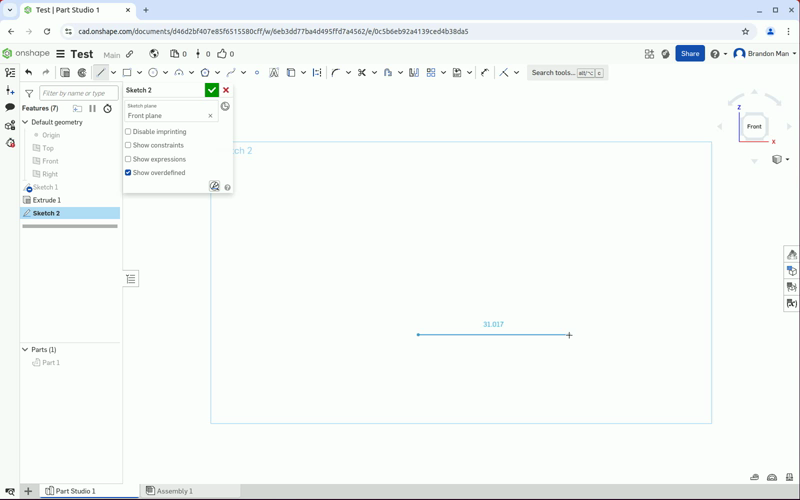
mouse_move(569, 234)
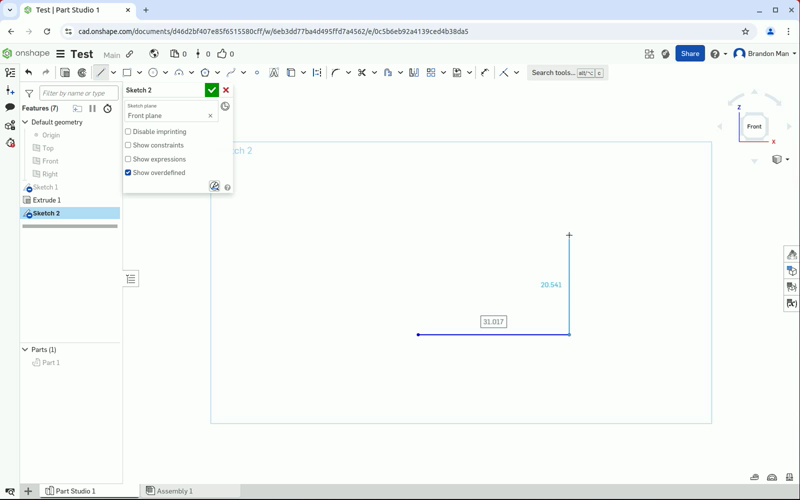
click(569, 234)
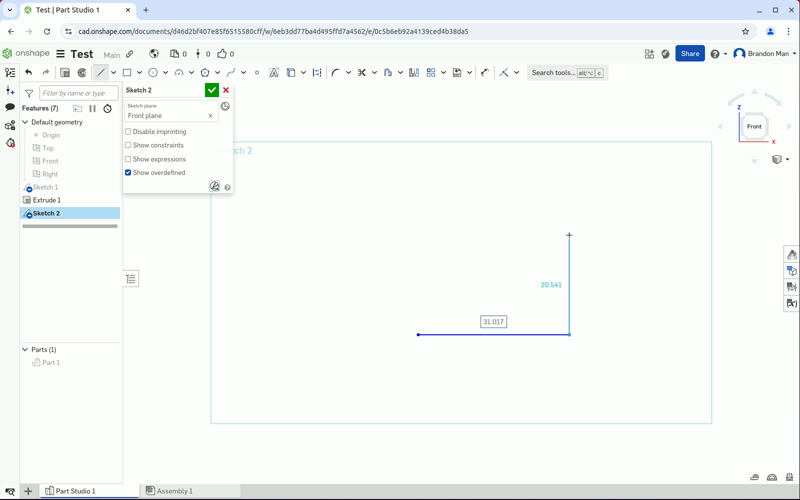
key_up(shift)
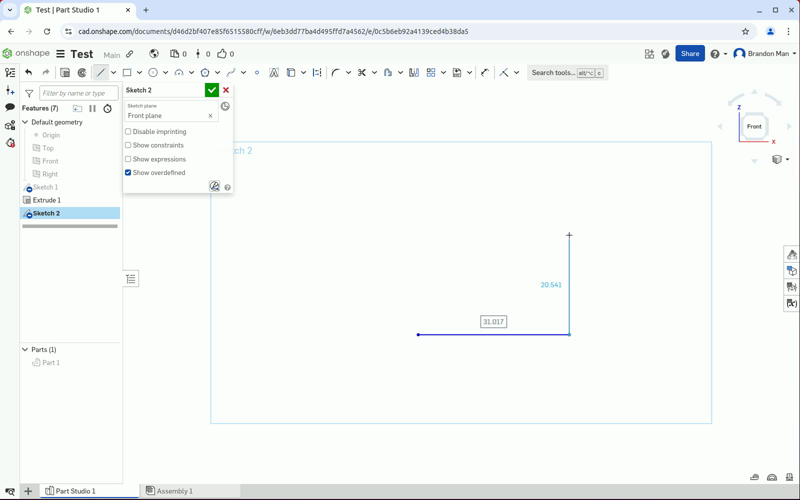
key_down(shift)
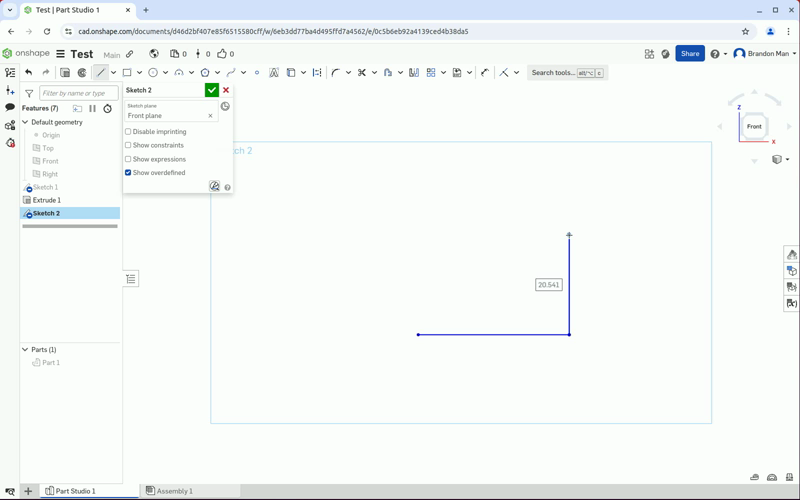
mouse_move(418, 234)
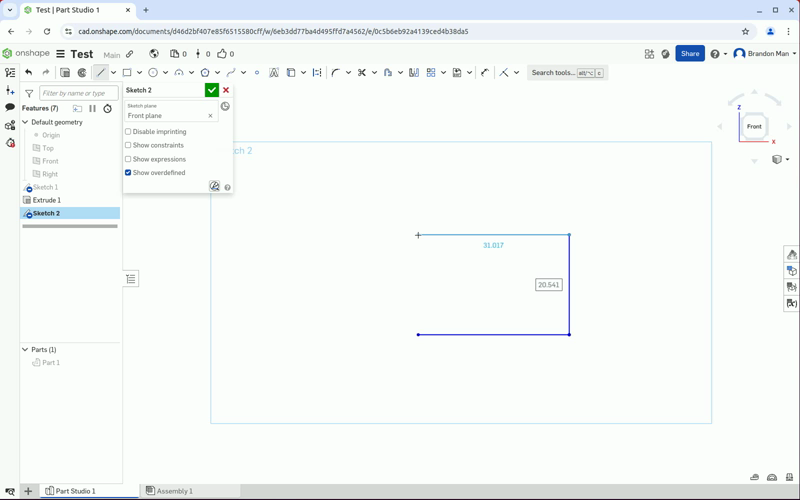
click(418, 234)
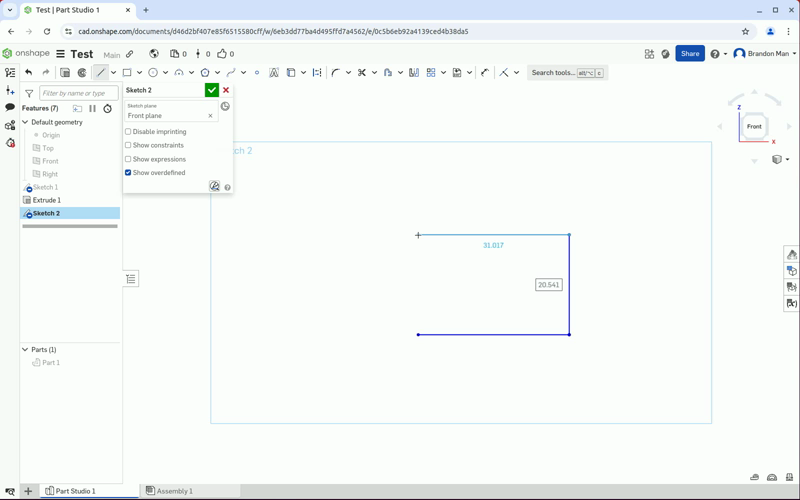
key_up(shift)
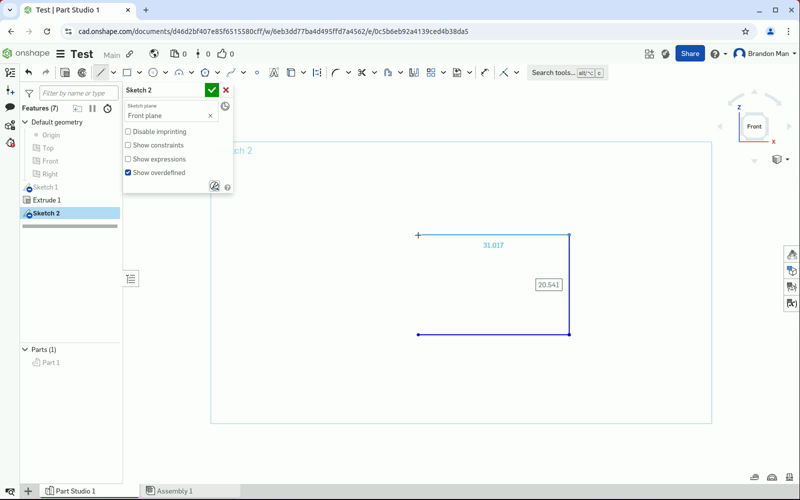
key_down(shift)
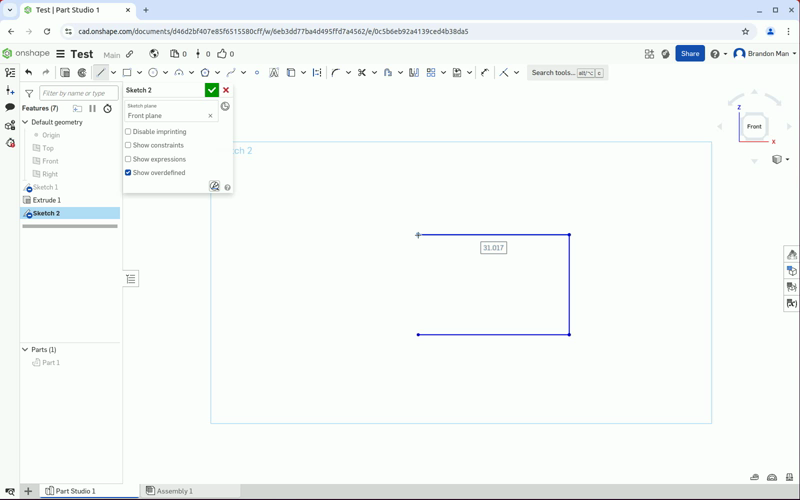
mouse_move(418, 334)
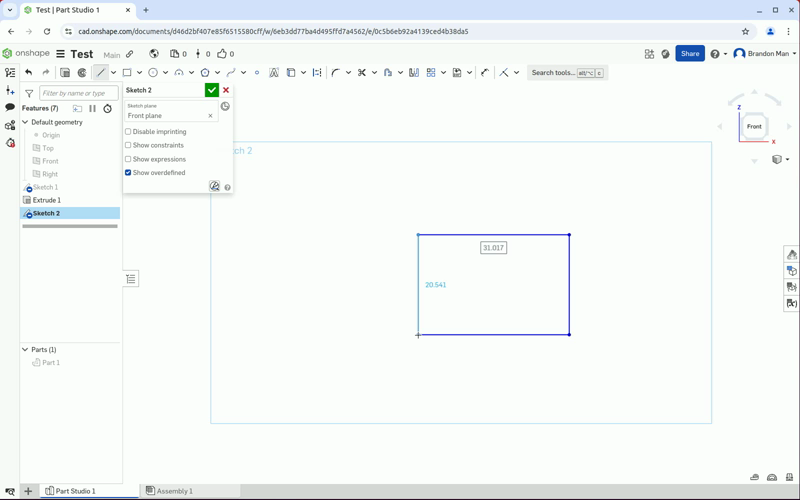
key_up(shift)
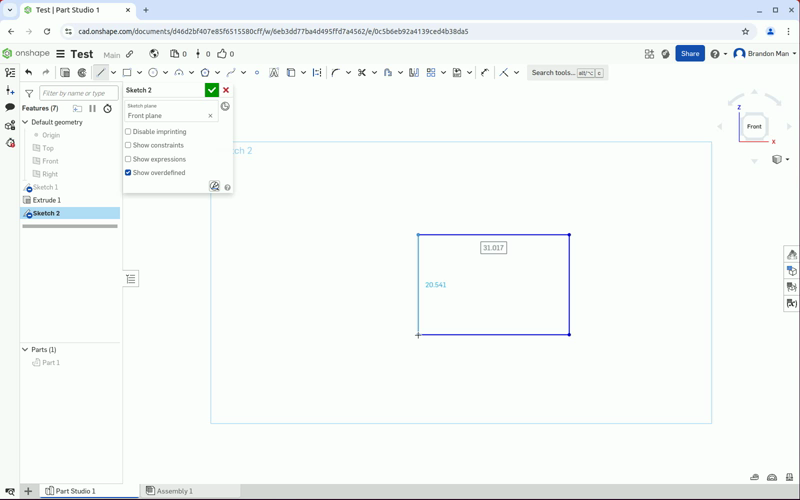
click(418, 334)
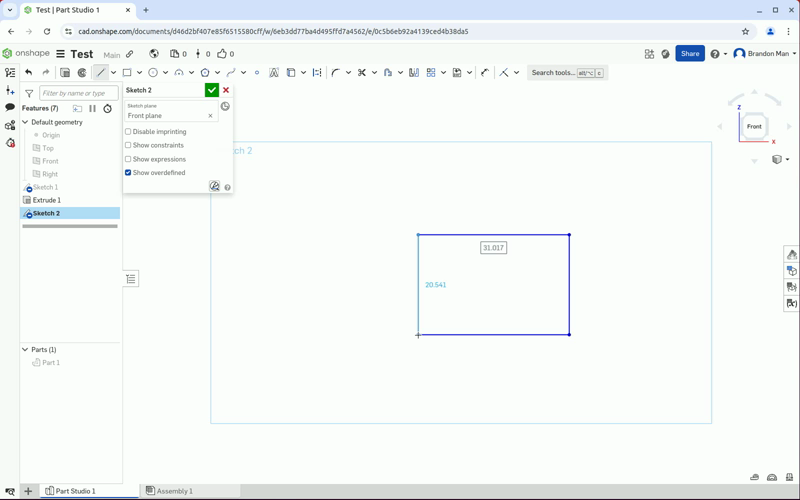
key(esc)
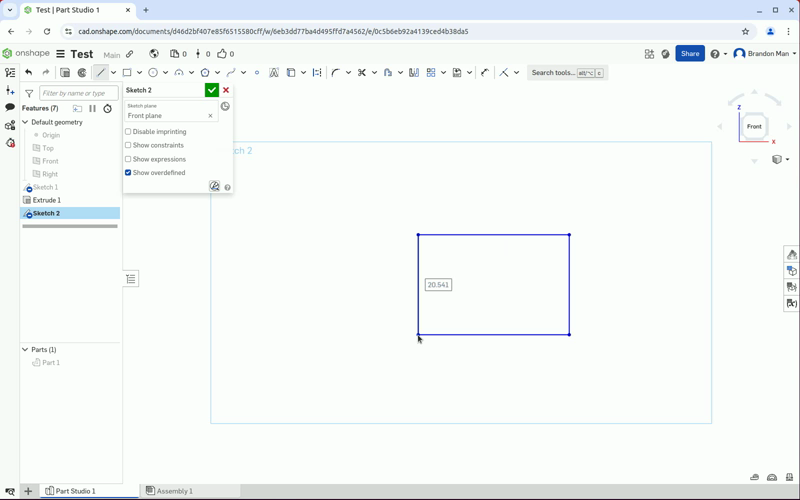
mouse_move(467, 268)
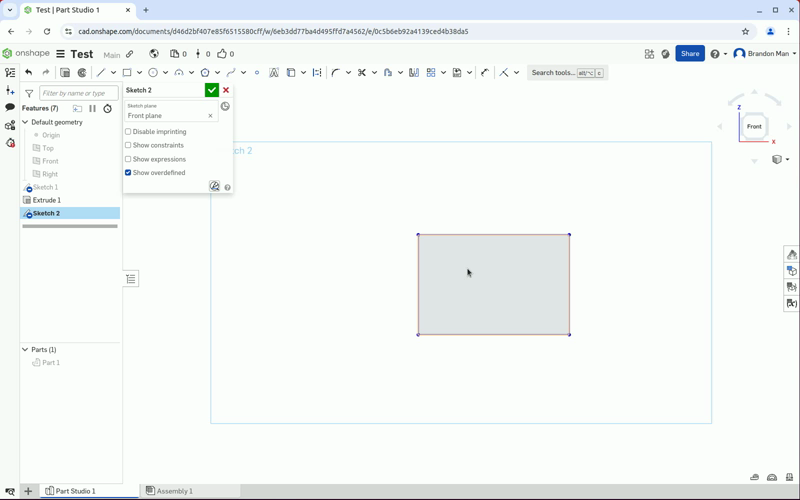
click(467, 268)
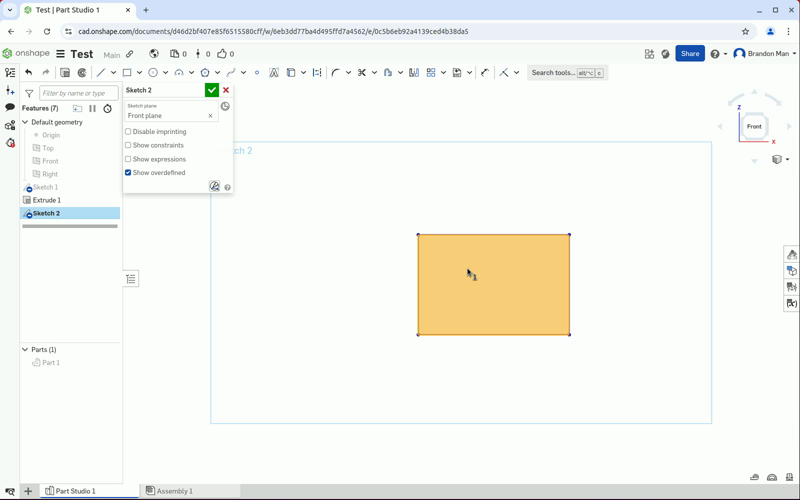
mouse_move(73, 352)
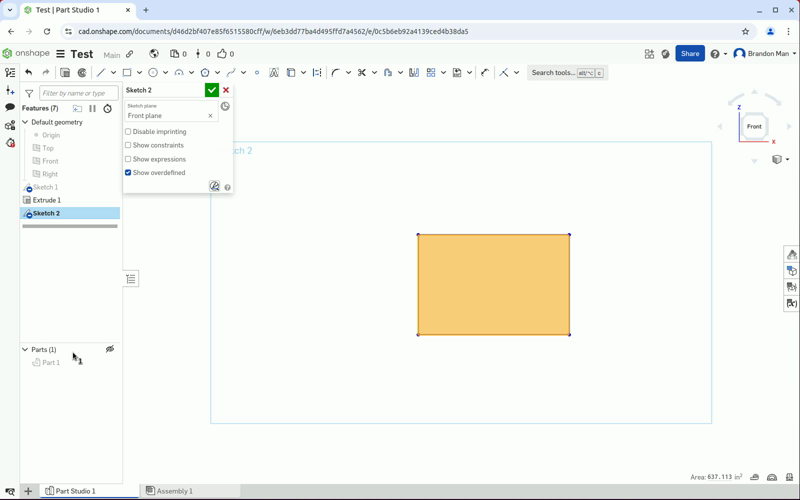
key(shift+y)
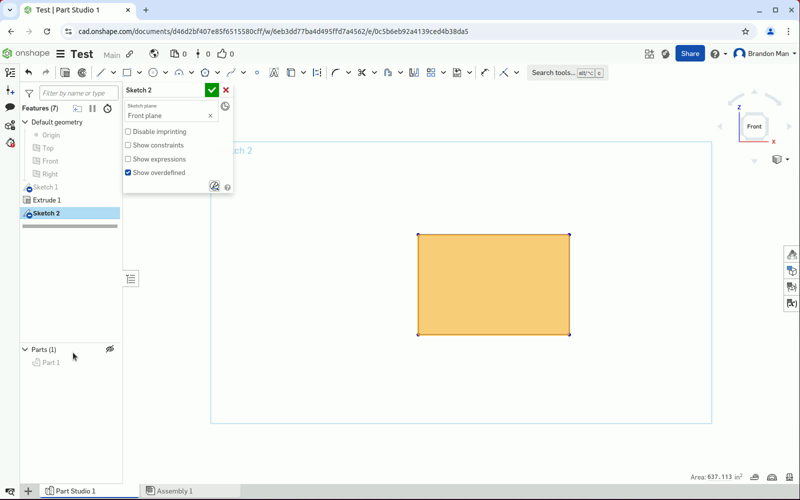
key(shift+e)
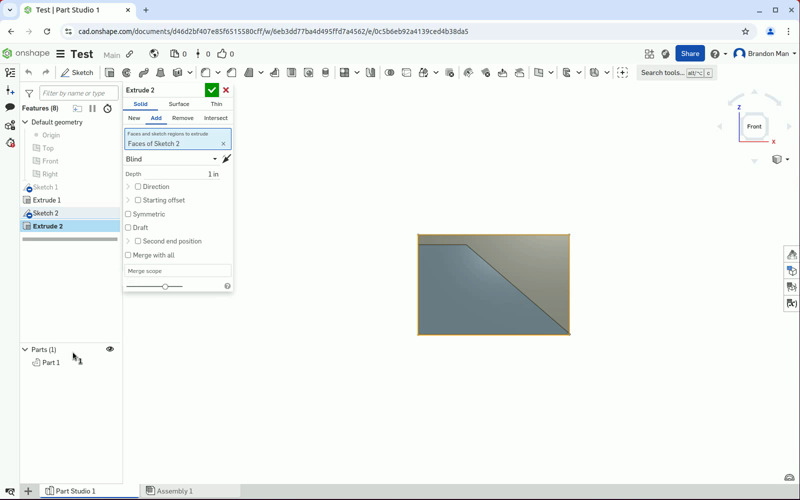
mouse_move(143, 106)
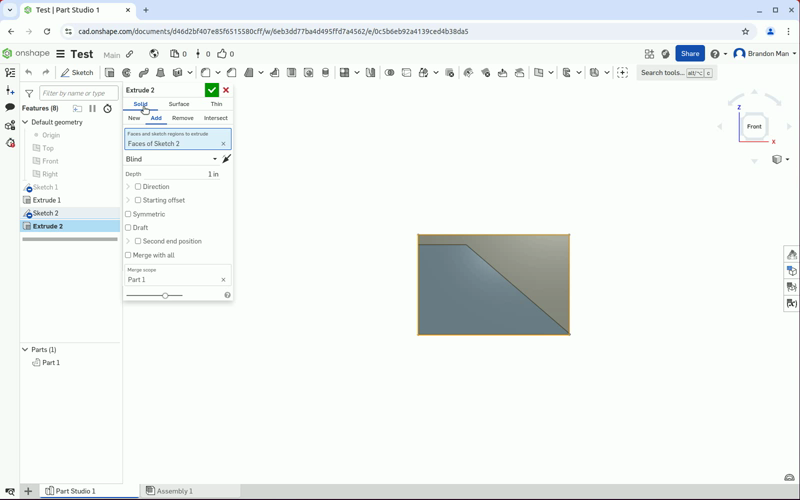
click(143, 106)
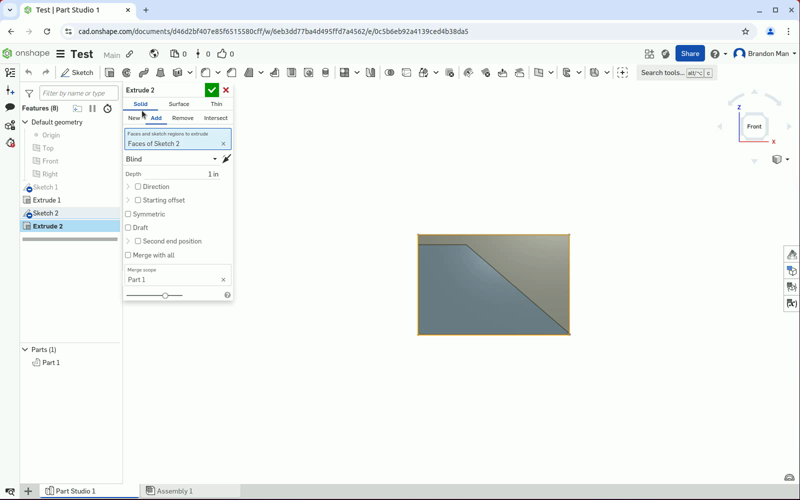
mouse_move(137, 120)
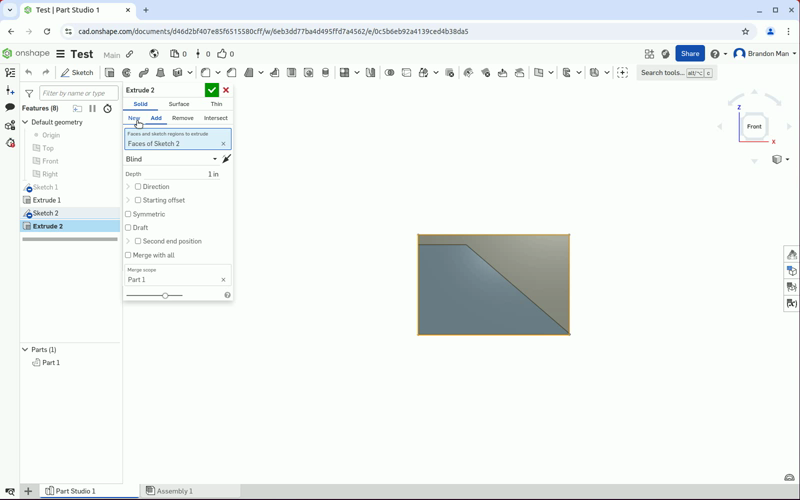
click(137, 120)
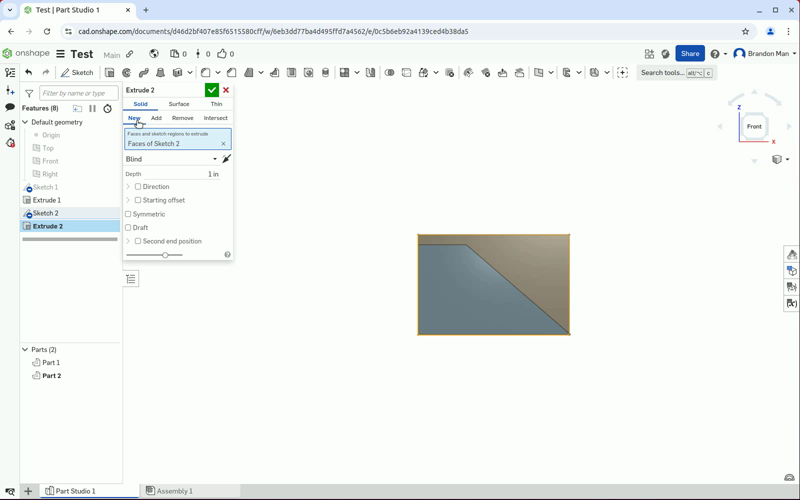
key(tab, 4)
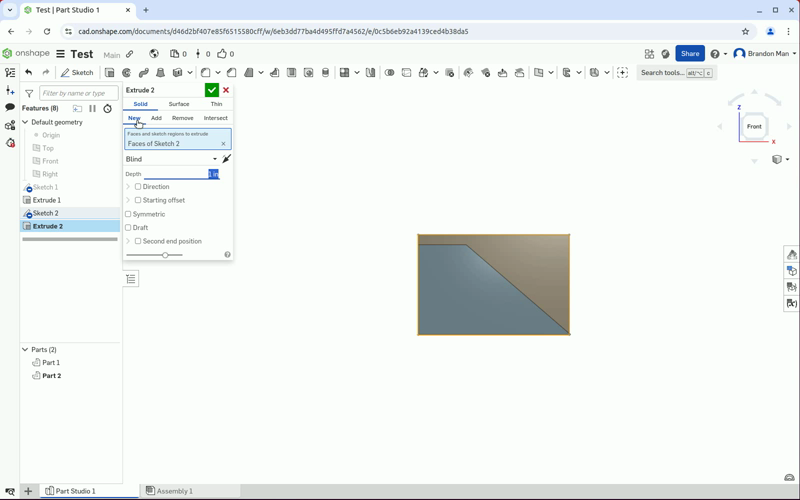
text(3.851)
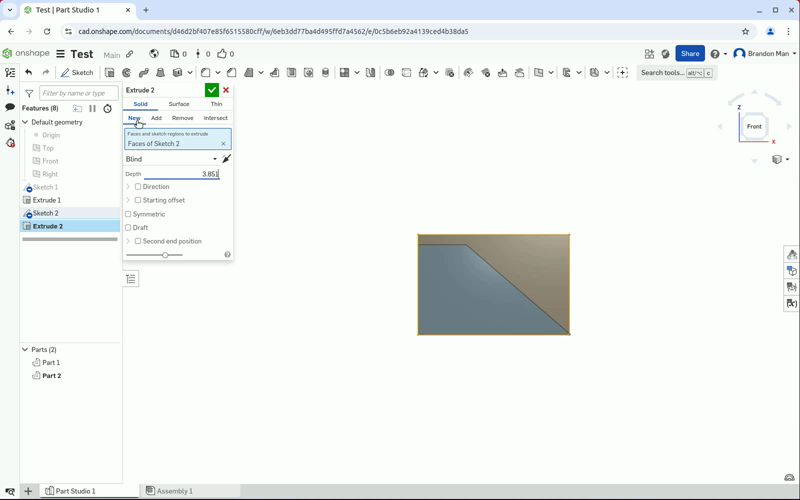
key(enter)
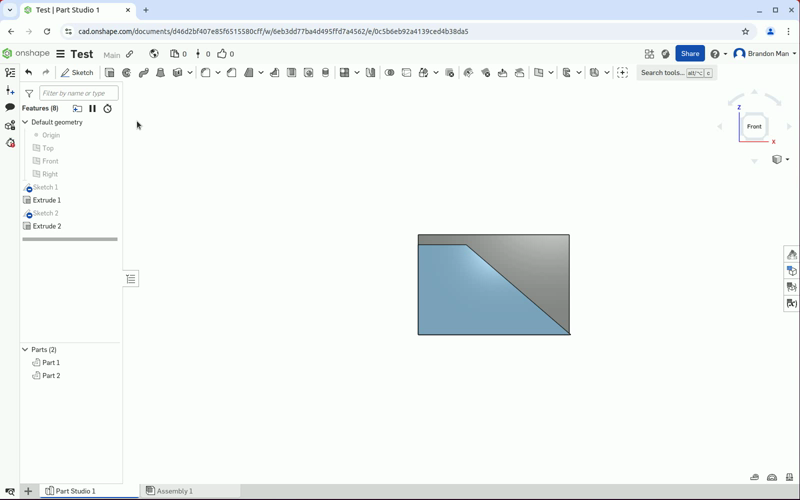
key(shift+h)
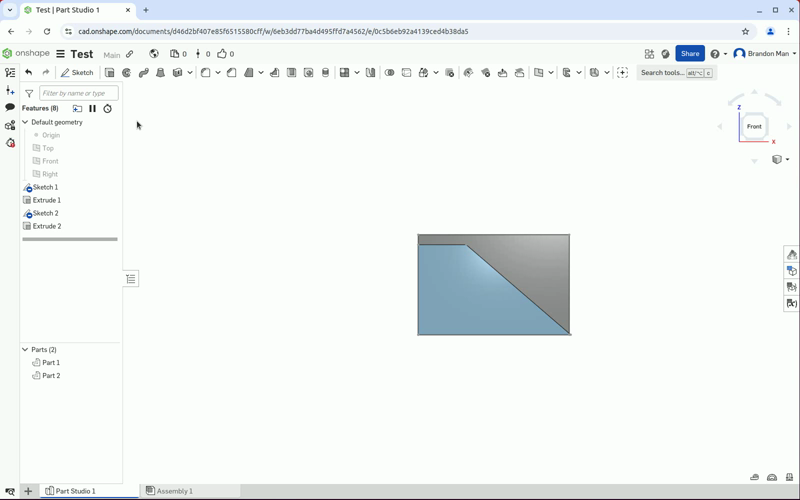
key(shift+h)
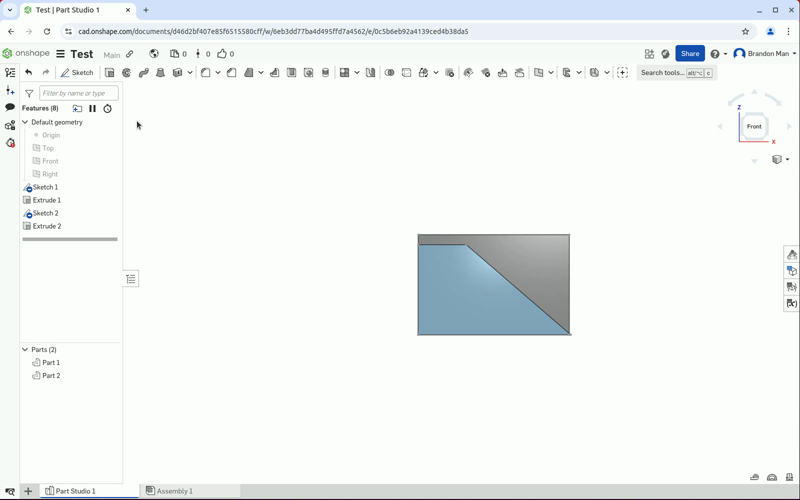
key(shift+7)
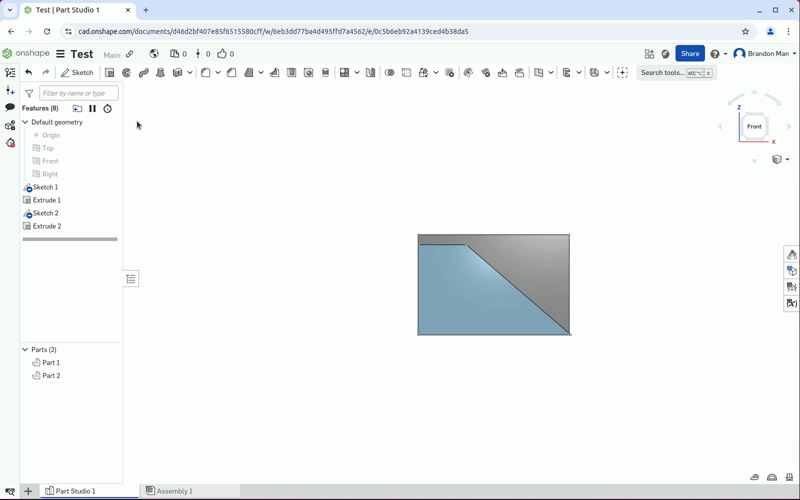
key(left, 2)
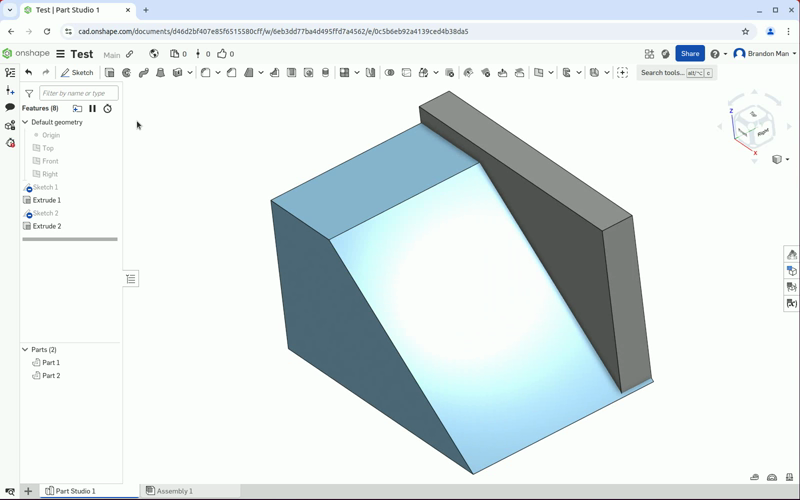
key(down, 2)
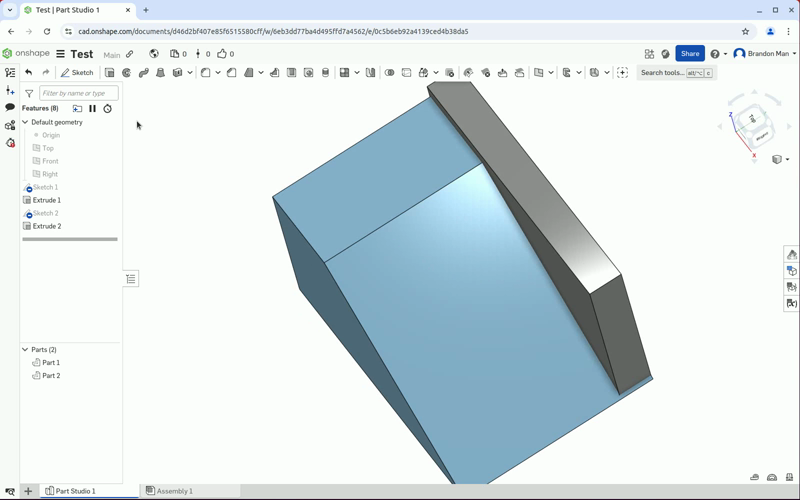
key(up, 2)
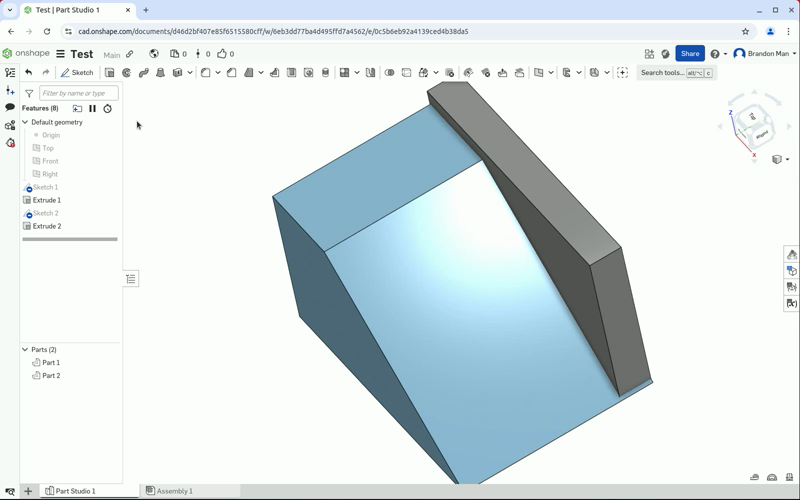
key(right, 2)
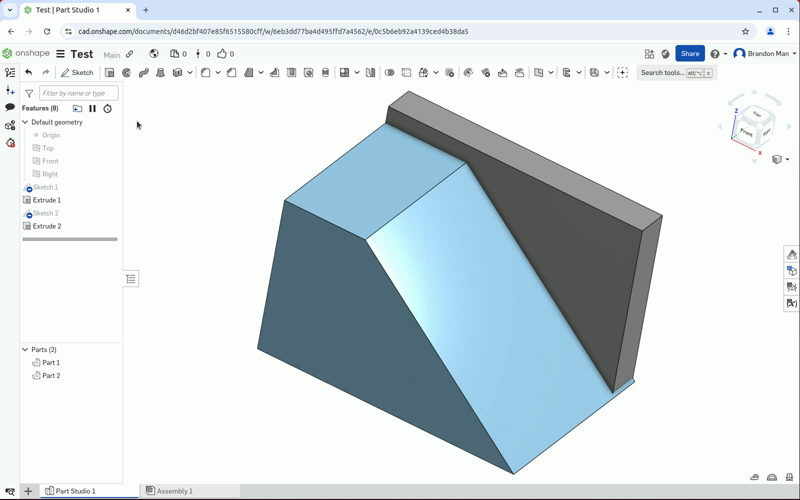
mouse_move(73, 189)
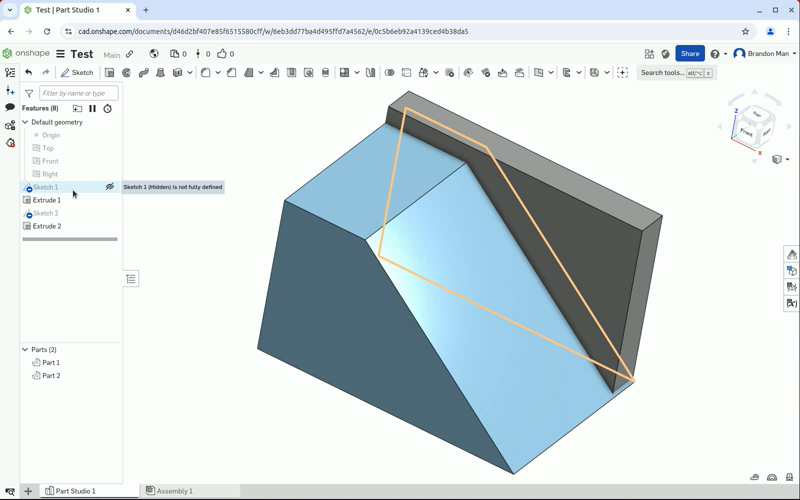
click(73, 189)